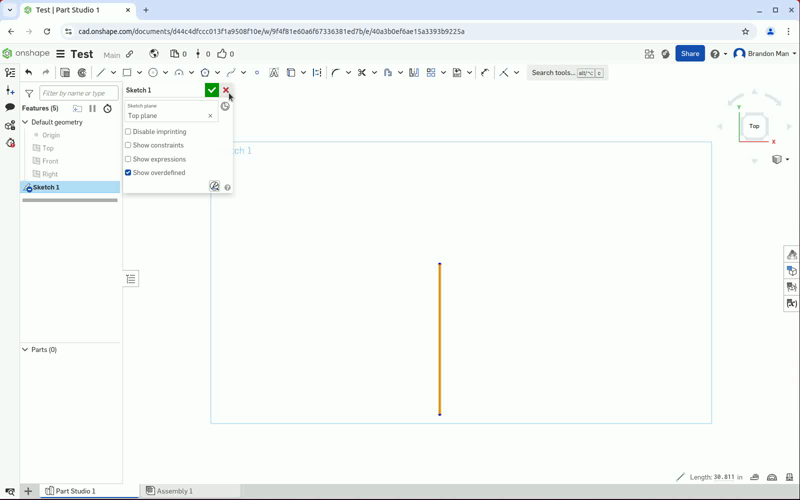
key(shift+h)
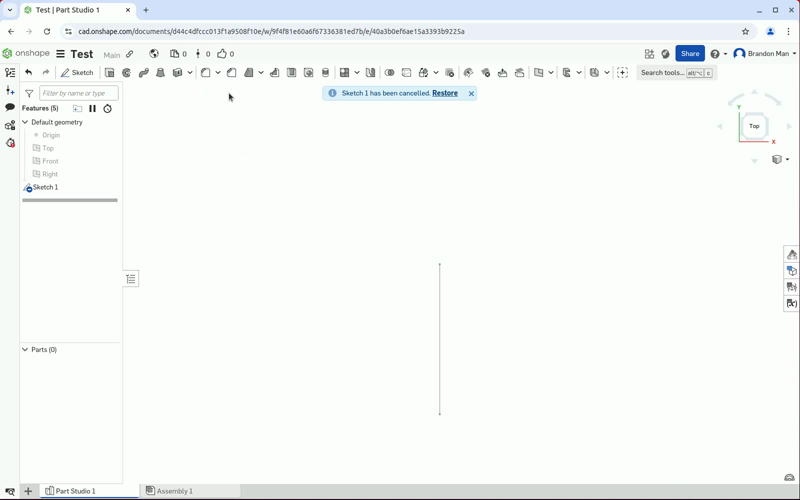
key(shift+s)
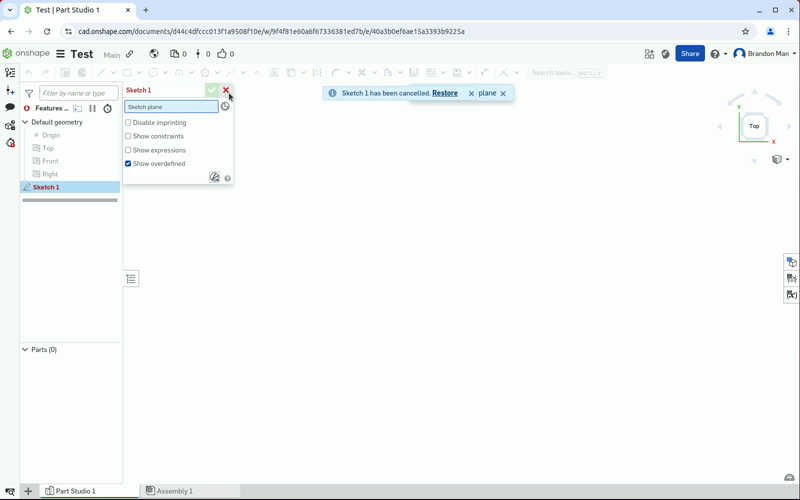
mouse_move(73, 150)
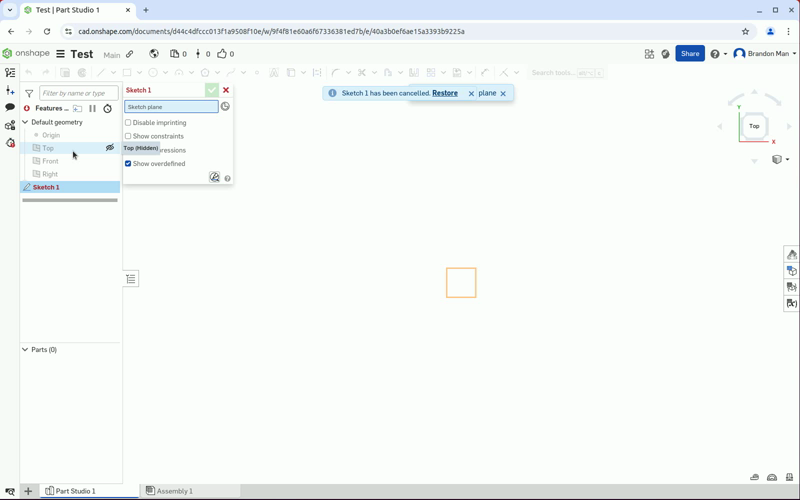
click(73, 150)
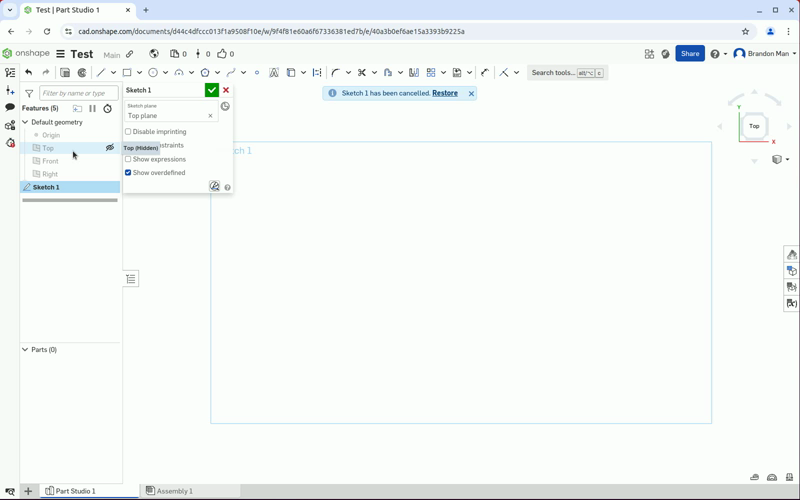
mouse_move(73, 352)
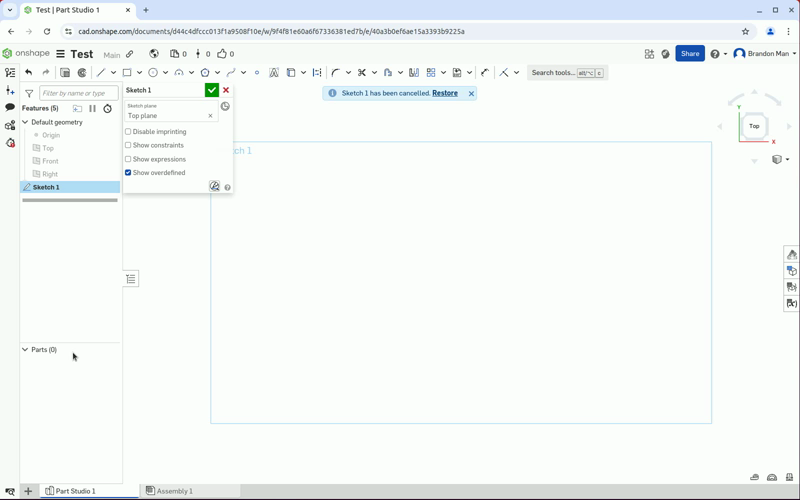
key(y)
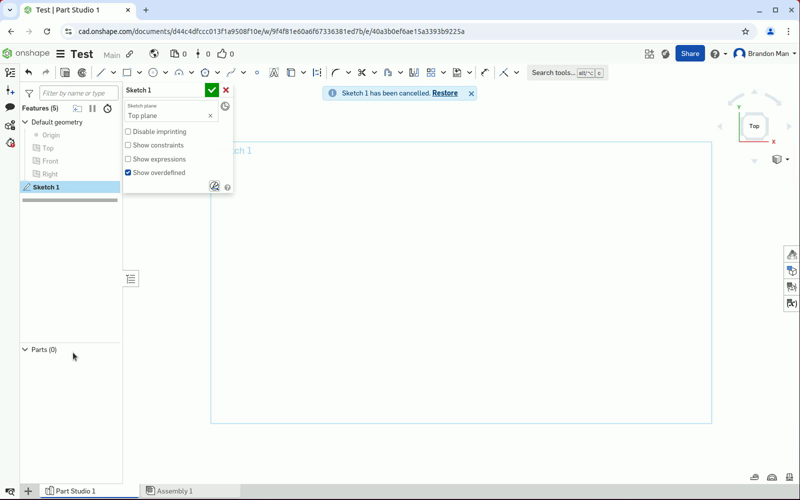
key(l)
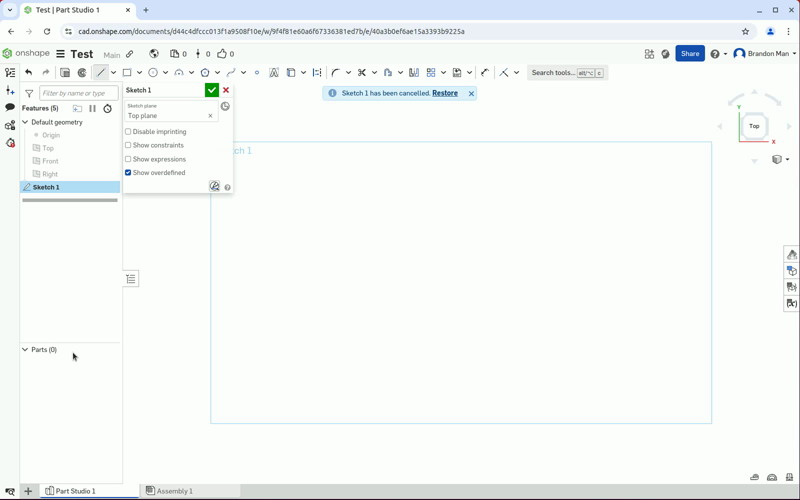
key_down(shift)
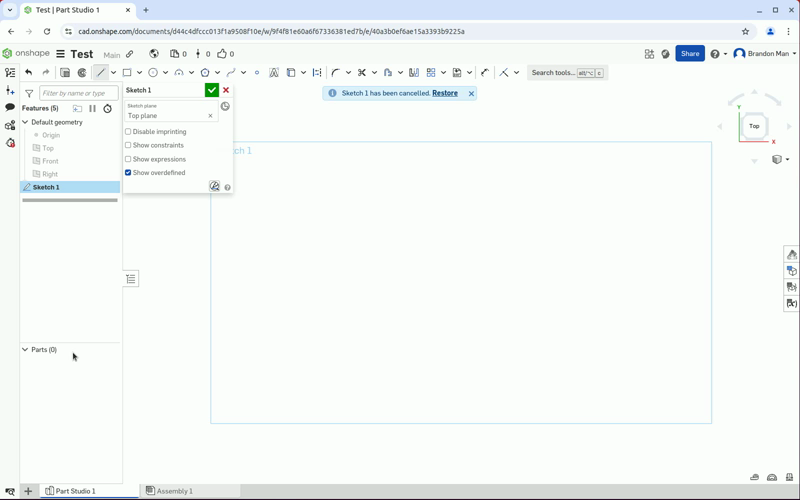
mouse_move(432, 311)
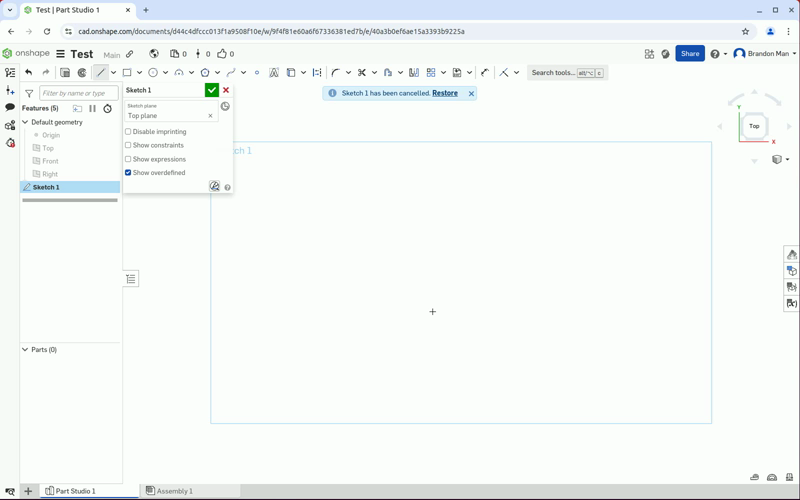
click(432, 311)
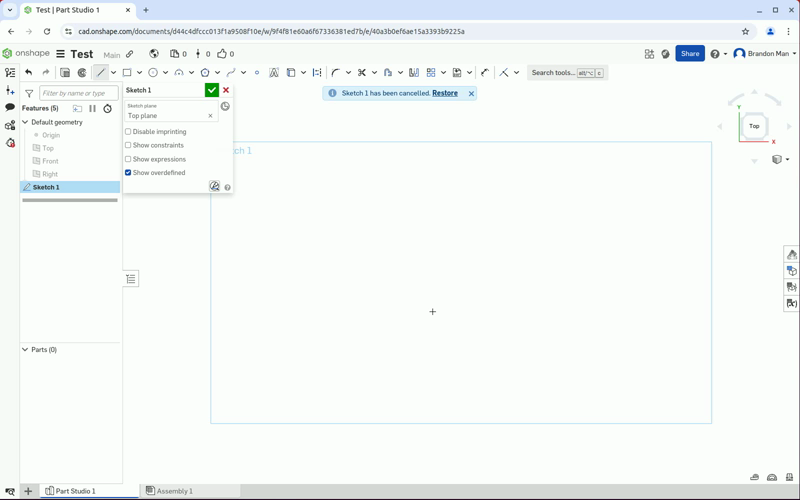
key_up(shift)
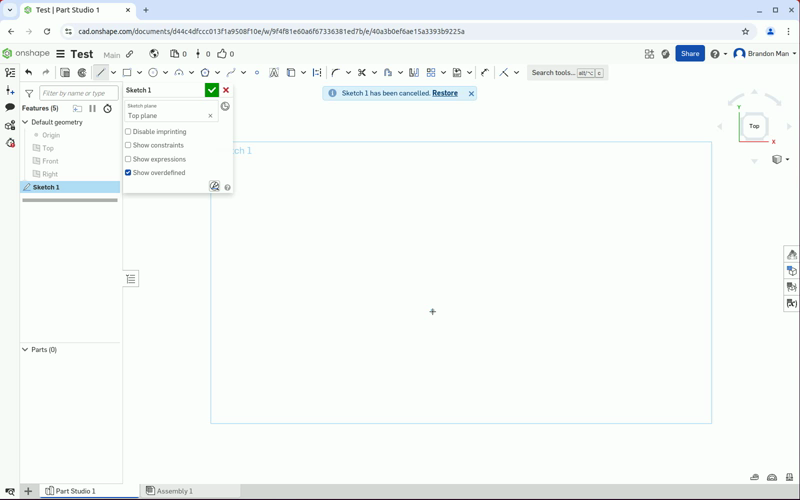
key_down(shift)
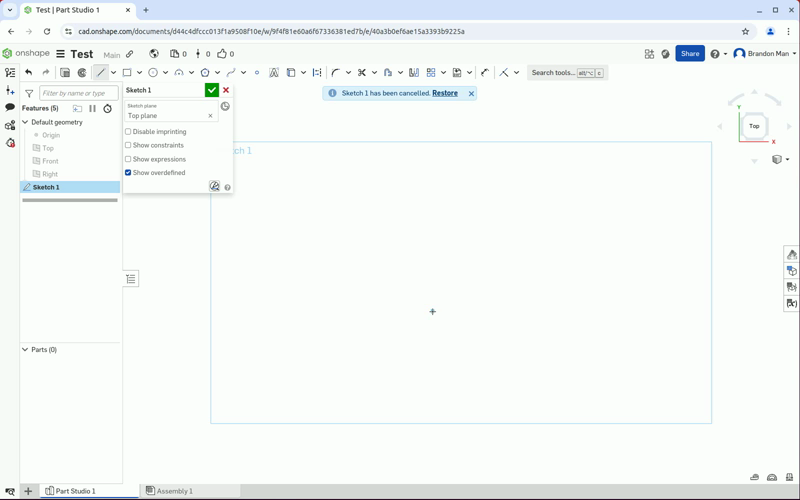
mouse_move(462, 311)
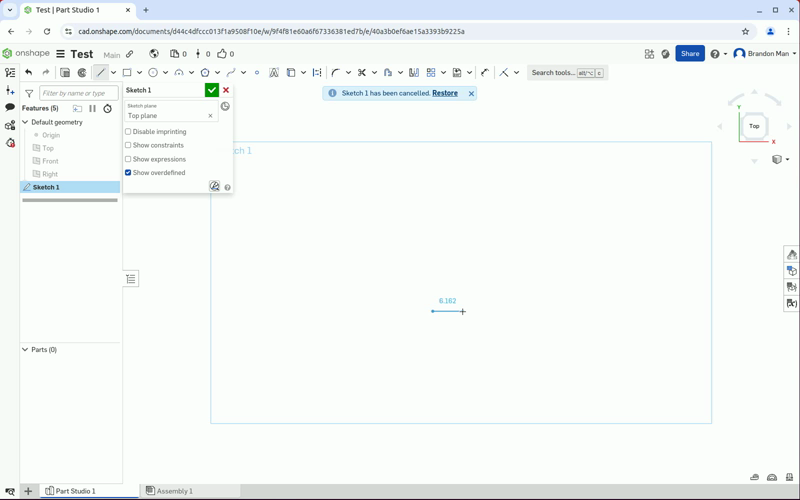
mouse_move(490, 311)
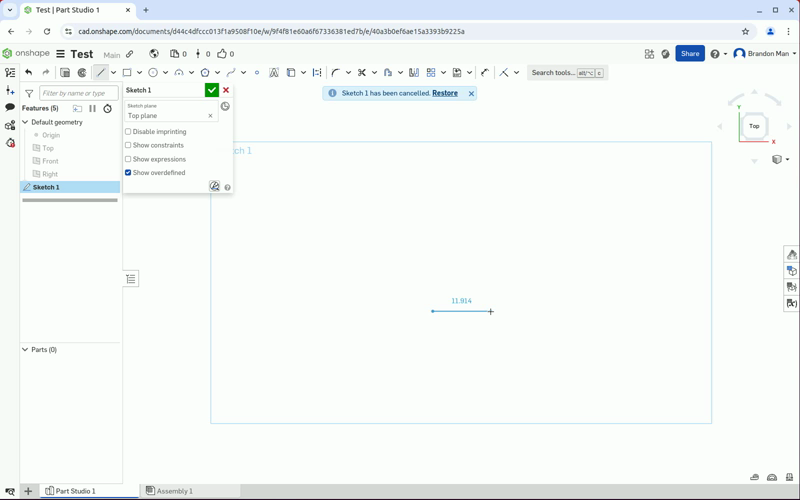
click(490, 311)
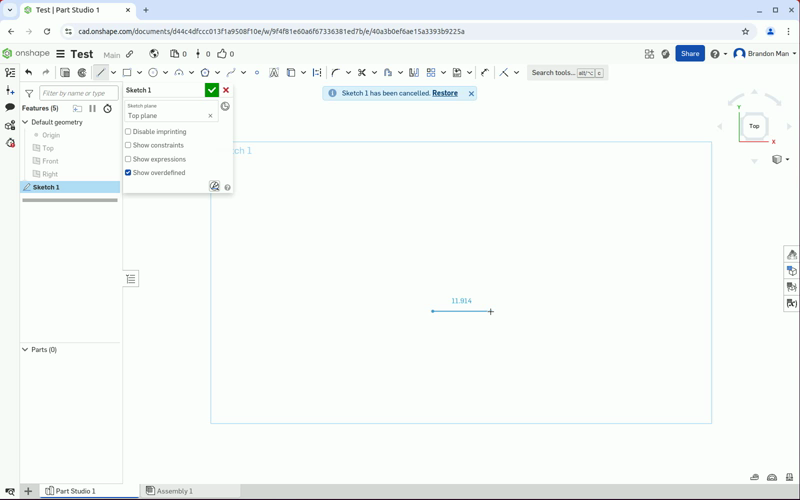
key_up(shift)
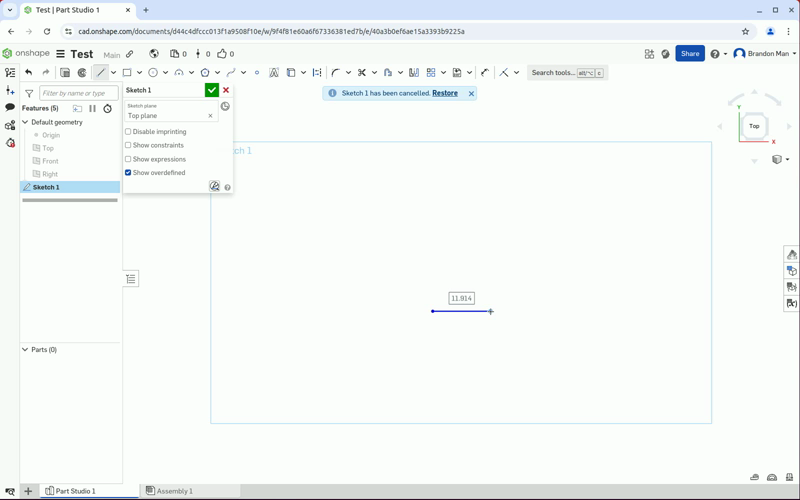
key_down(shift)
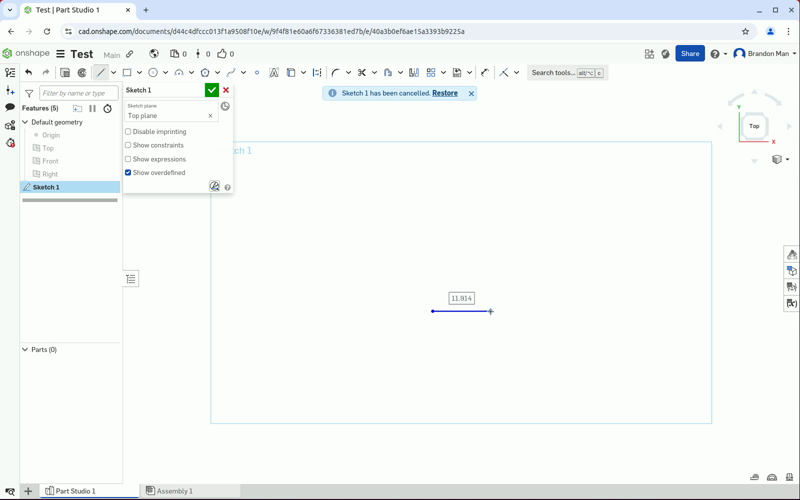
mouse_move(520, 311)
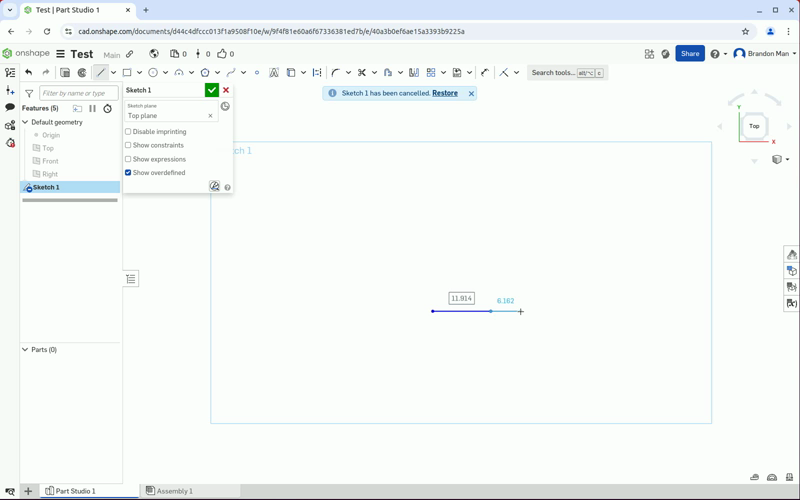
mouse_move(490, 253)
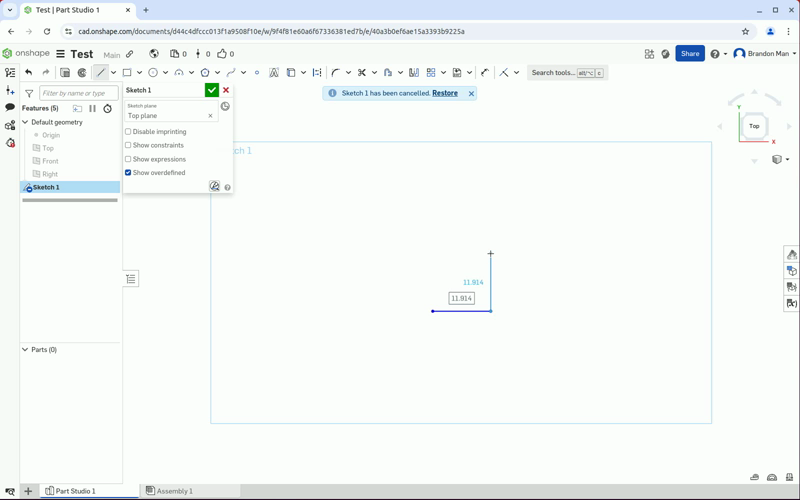
click(490, 253)
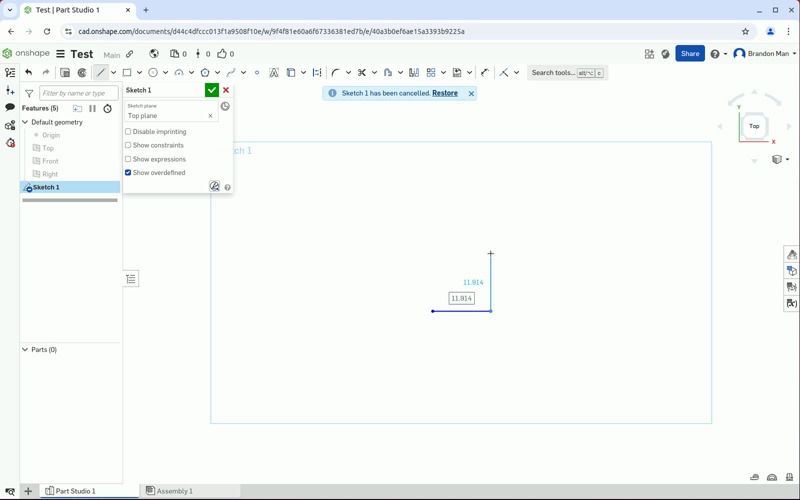
key_up(shift)
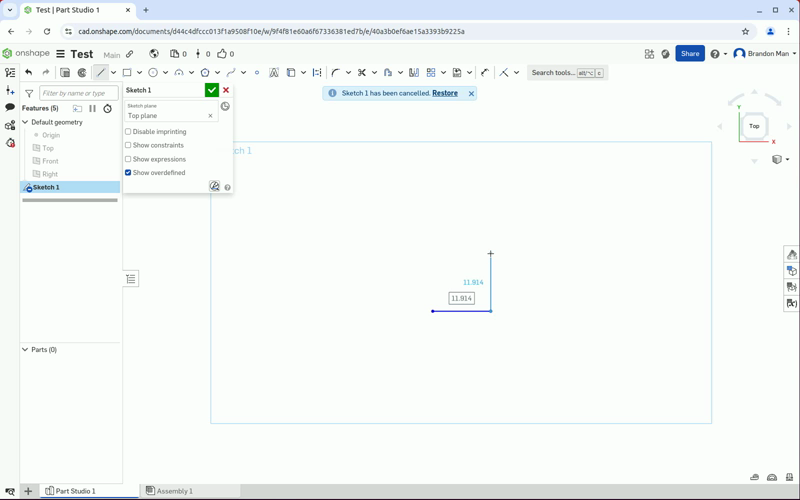
key_down(shift)
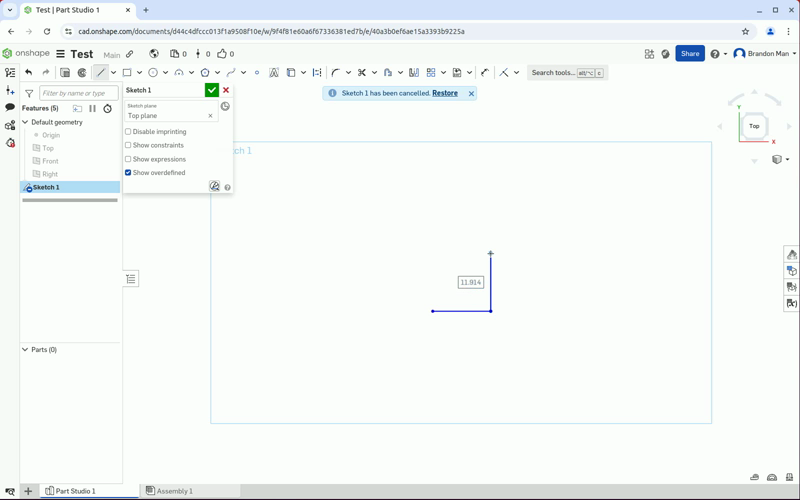
mouse_move(520, 253)
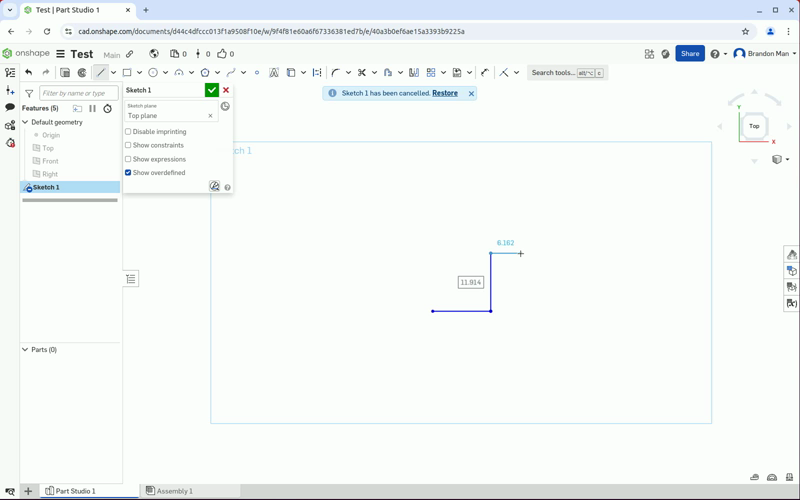
mouse_move(432, 253)
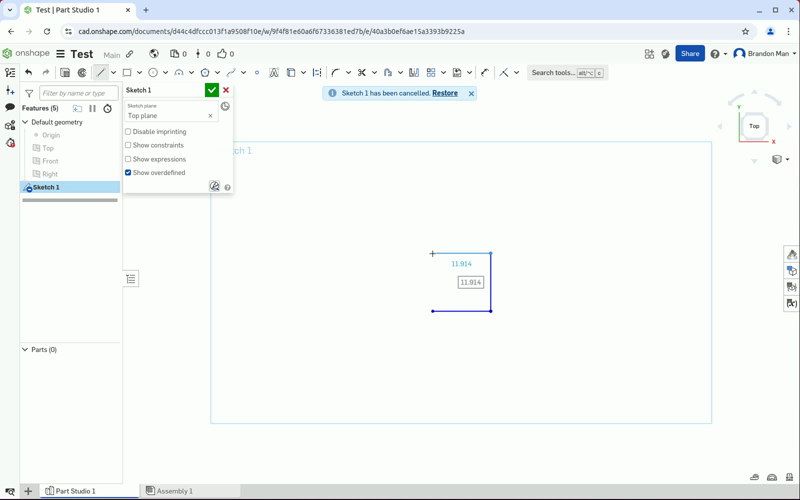
click(432, 253)
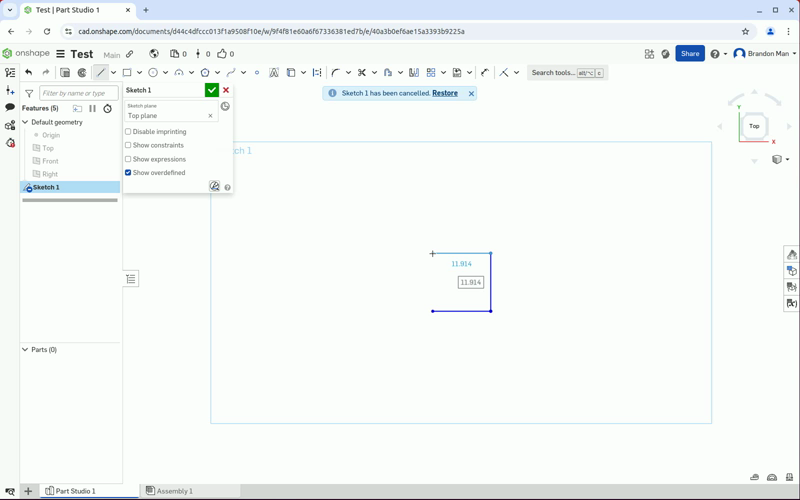
key_up(shift)
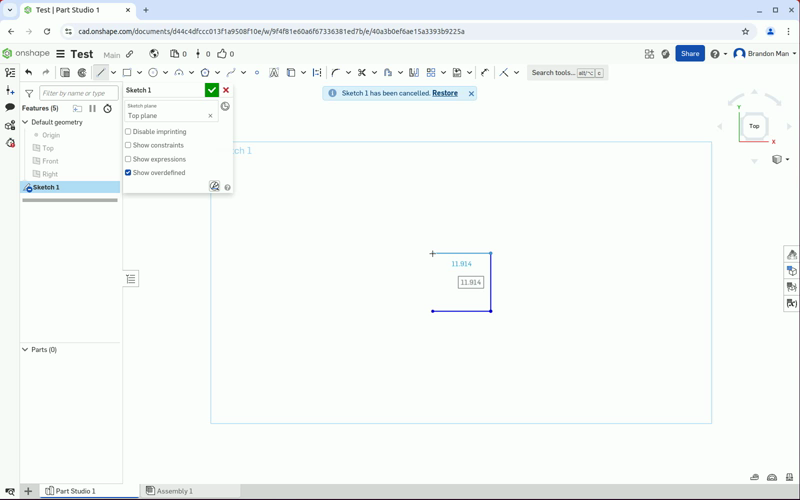
mouse_move(462, 253)
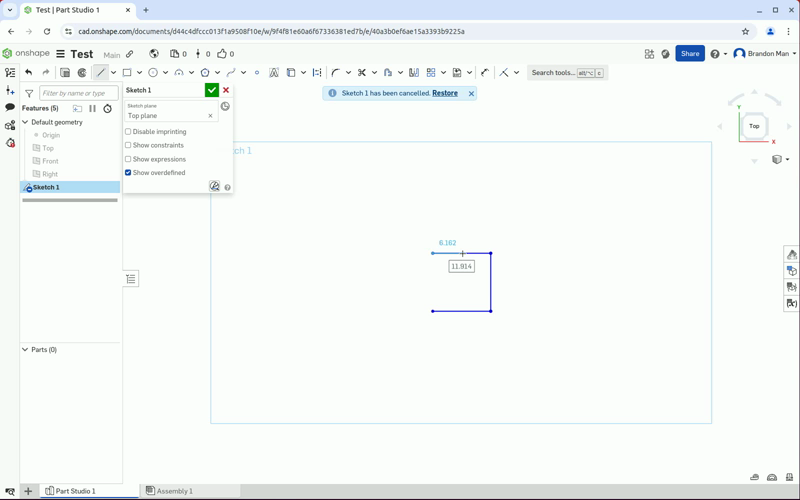
key_down(shift)
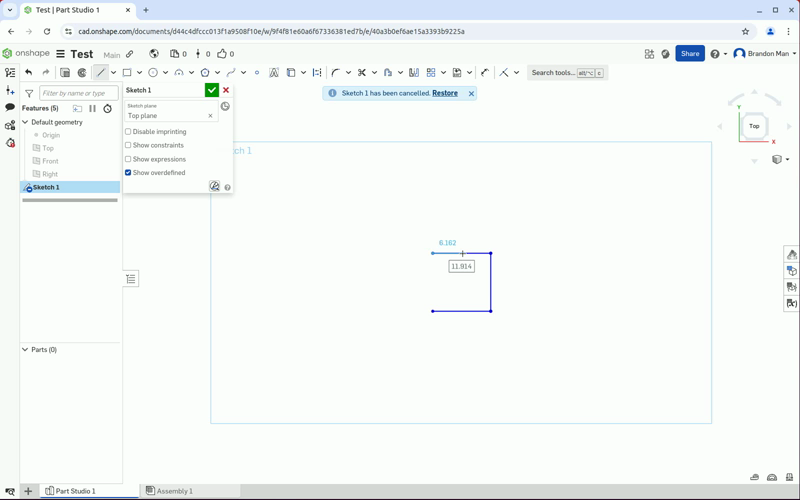
mouse_move(432, 311)
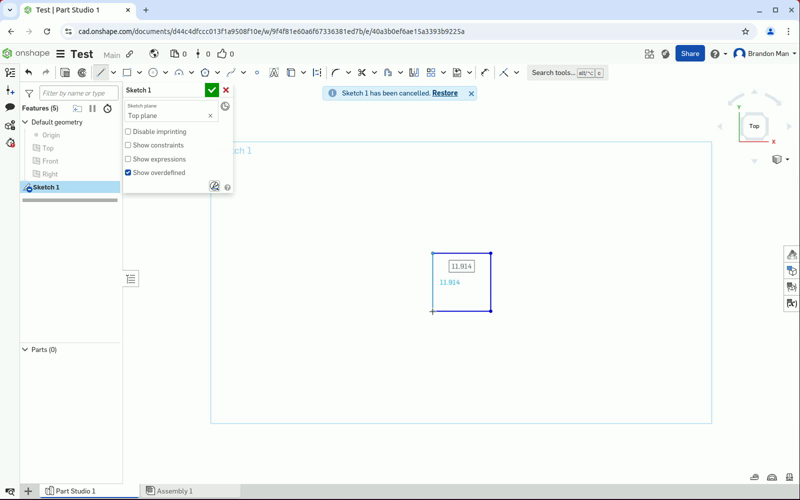
key_up(shift)
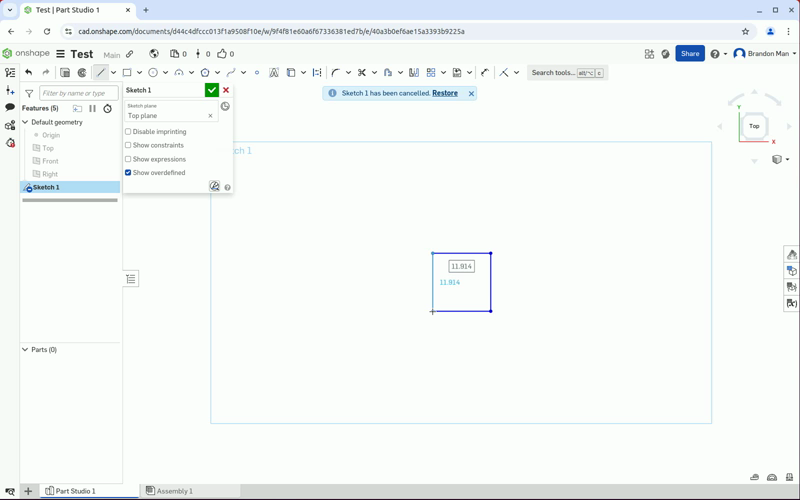
click(432, 311)
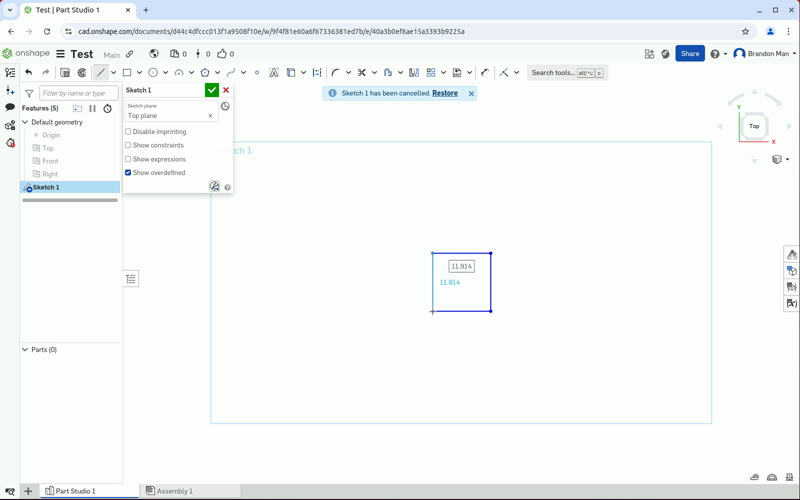
key(esc)
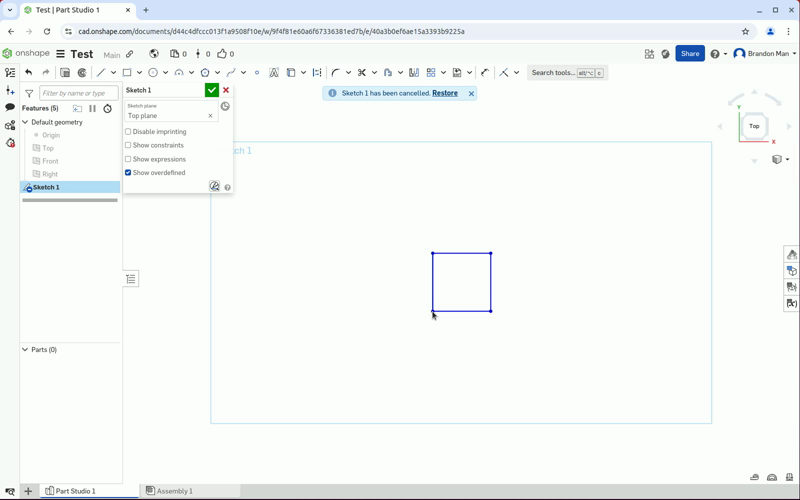
mouse_move(453, 266)
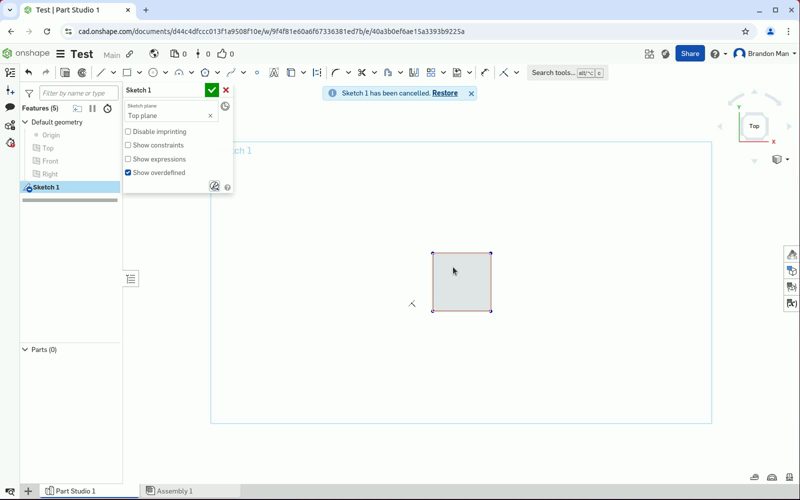
click(453, 266)
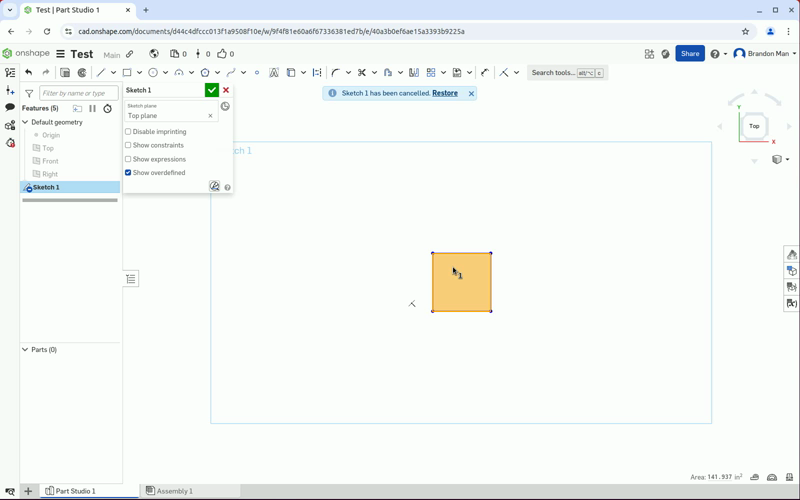
mouse_move(73, 352)
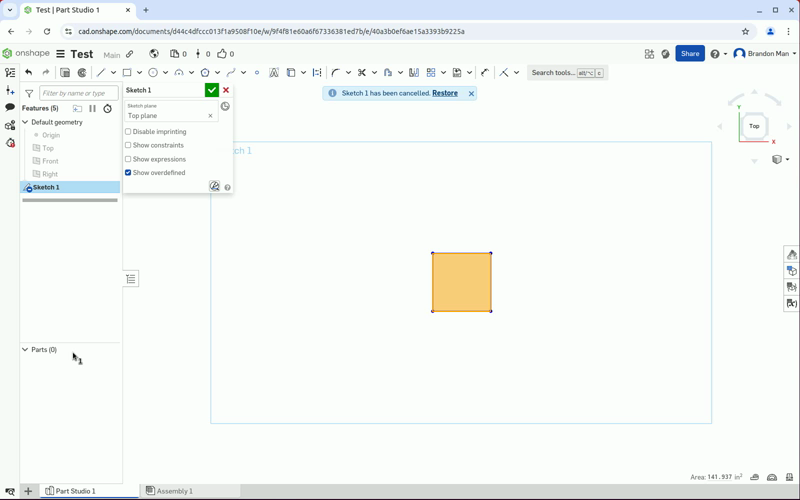
key(shift+y)
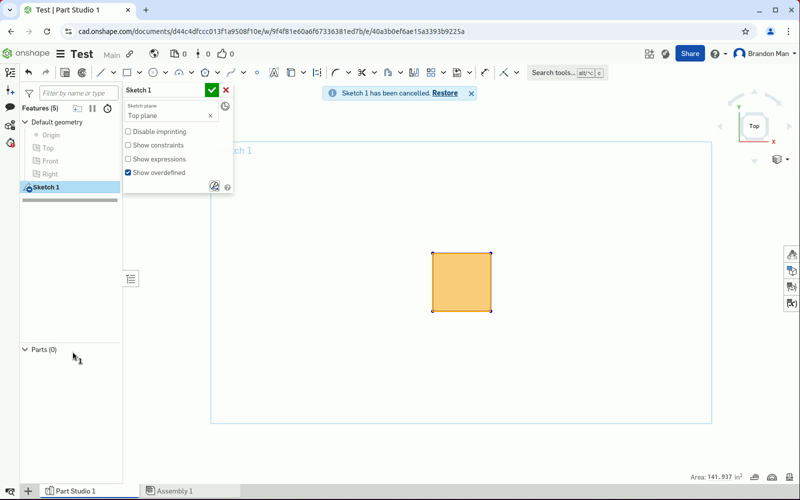
key(shift+e)
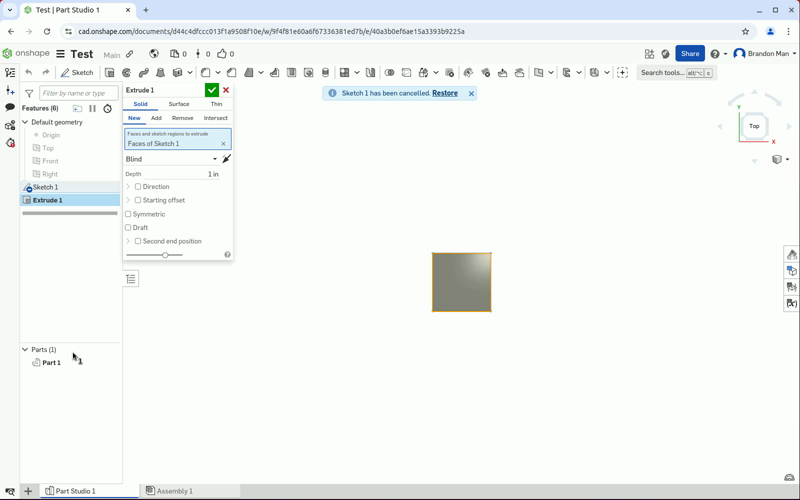
mouse_move(143, 106)
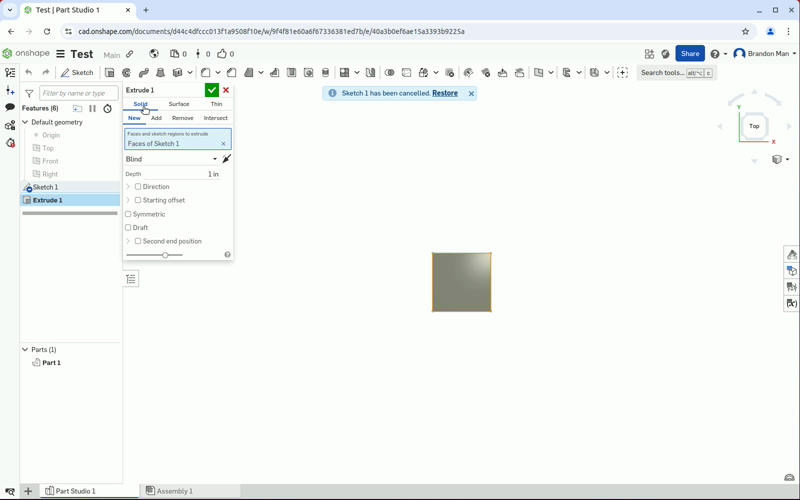
click(143, 106)
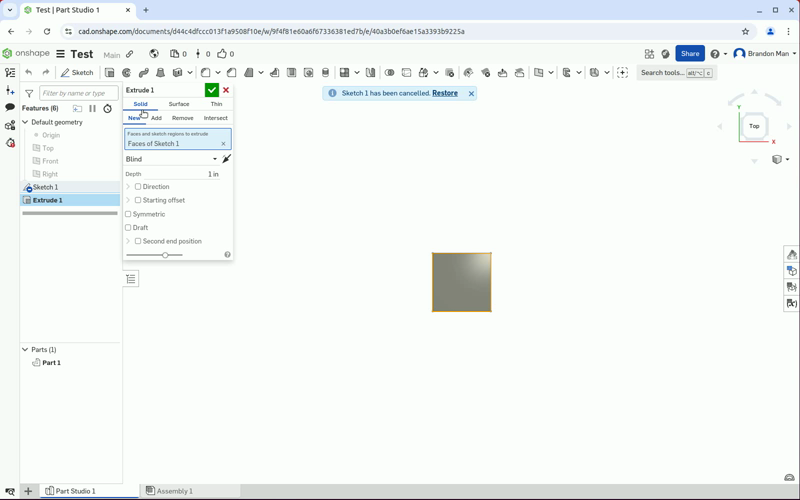
mouse_move(137, 120)
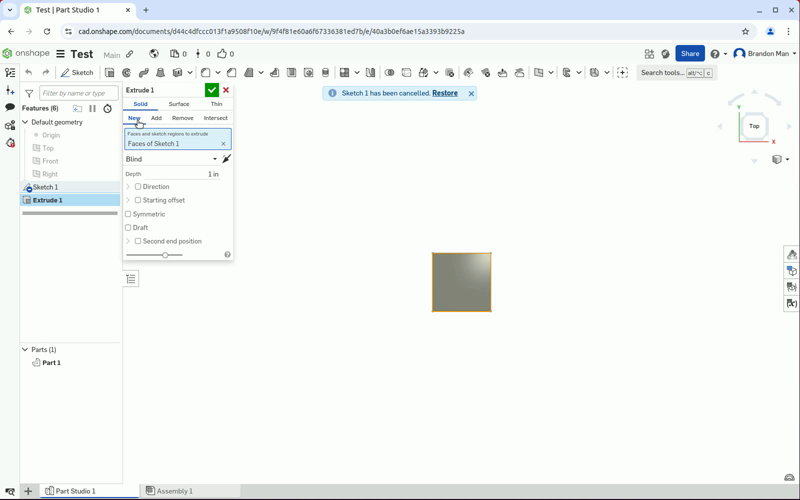
click(137, 120)
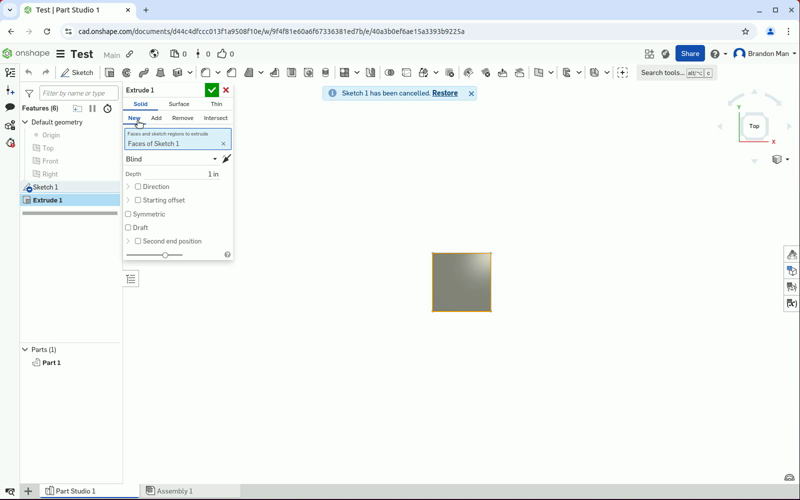
key(tab, 4)
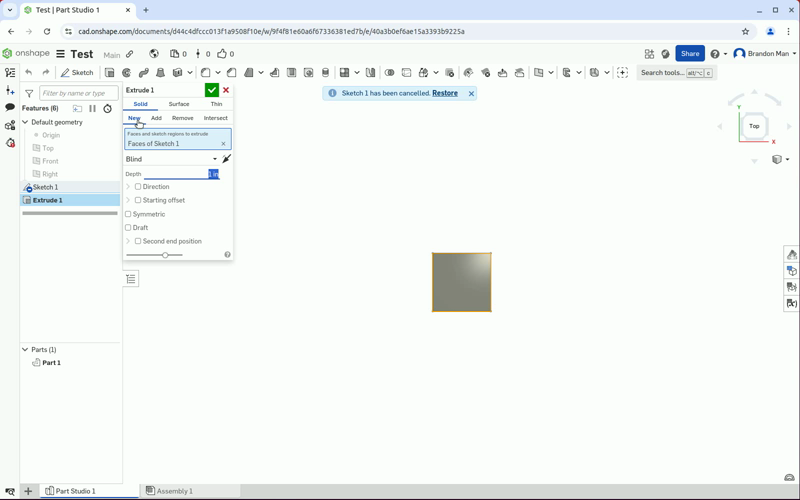
text(-0.963)
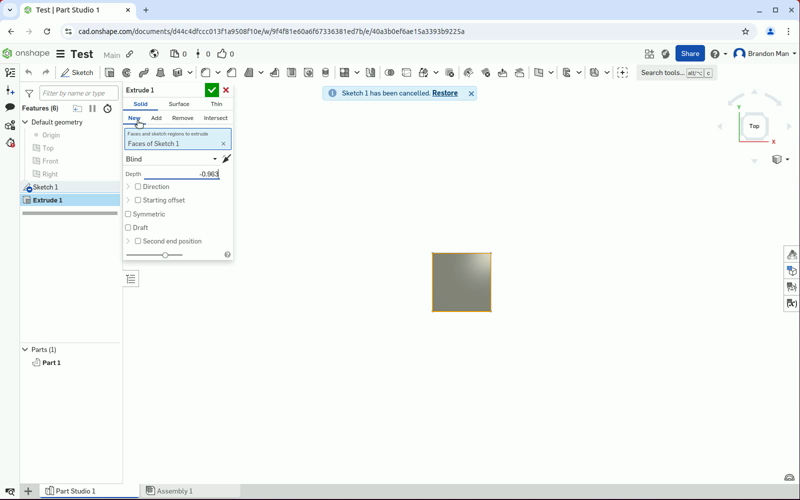
key(enter)
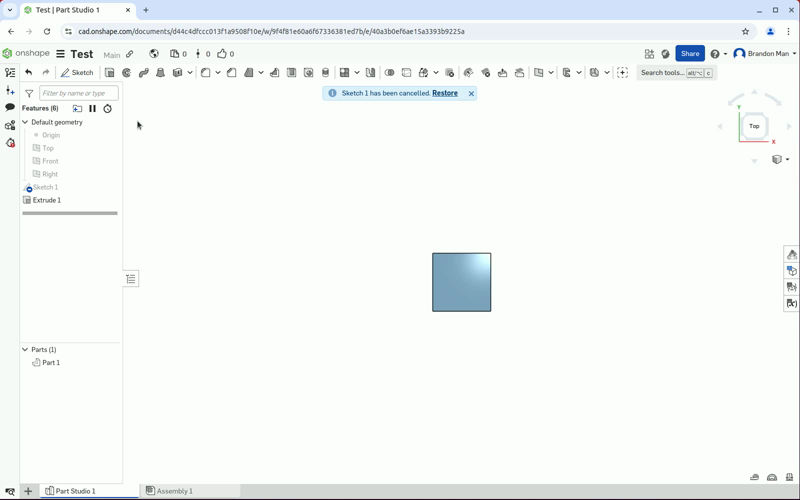
key(shift+h)
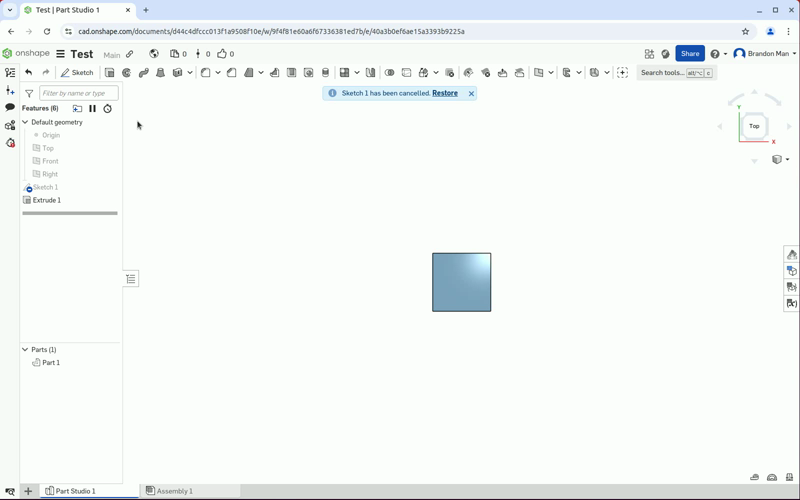
key(shift+h)
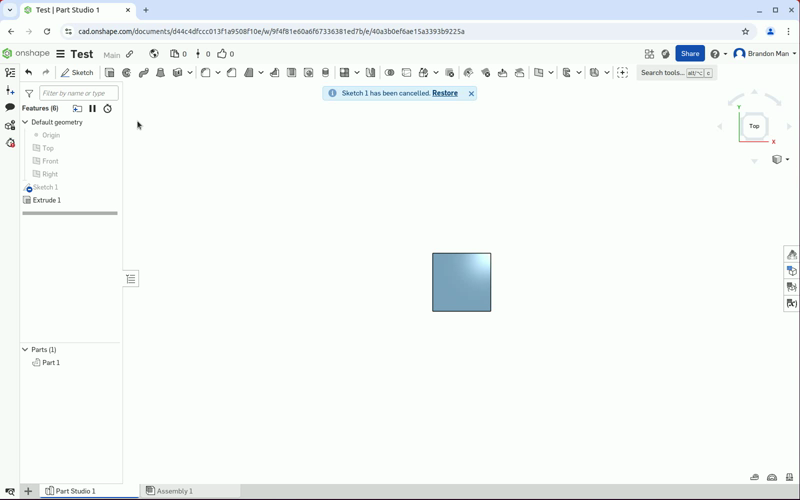
mouse_move(73, 189)
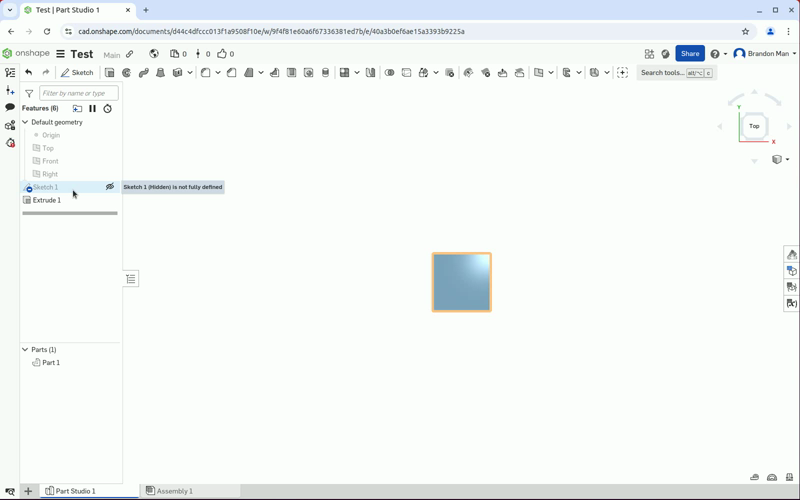
click(73, 189)
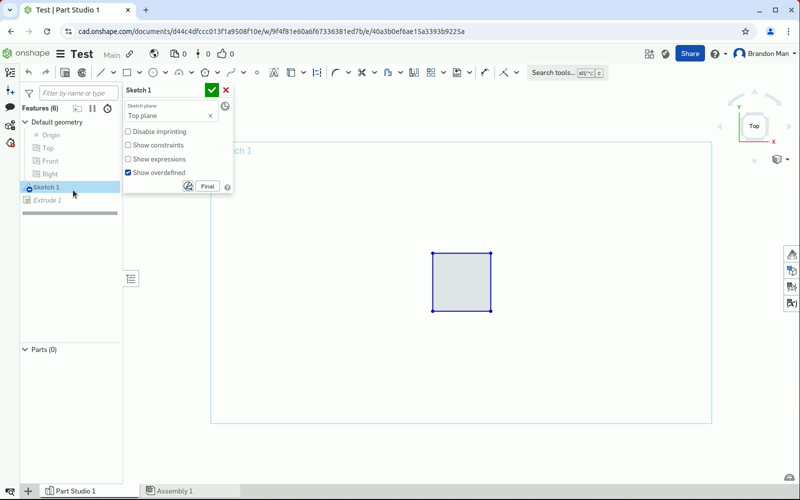
mouse_move(229, 92)
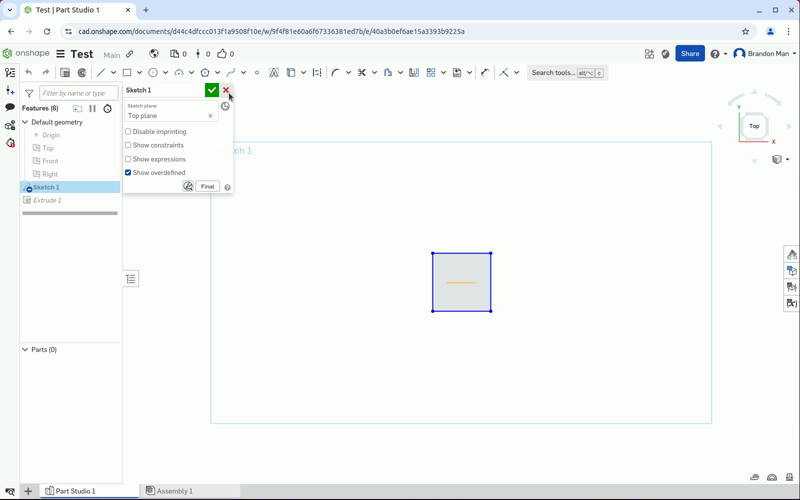
click(229, 92)
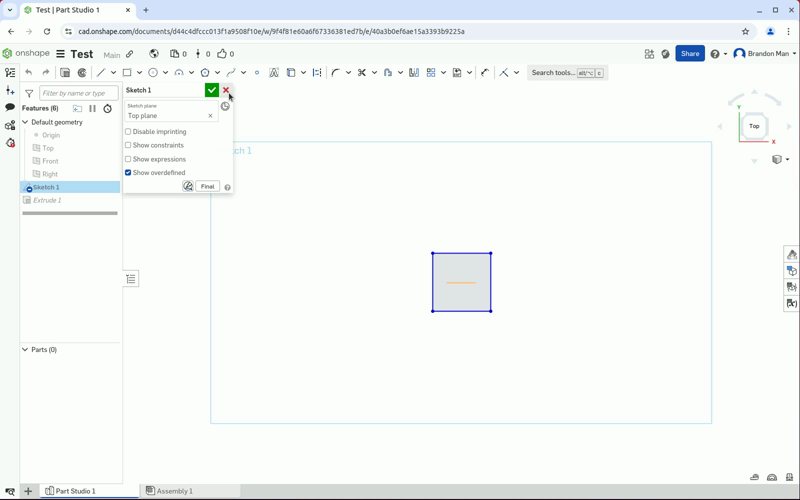
key(shift+s)
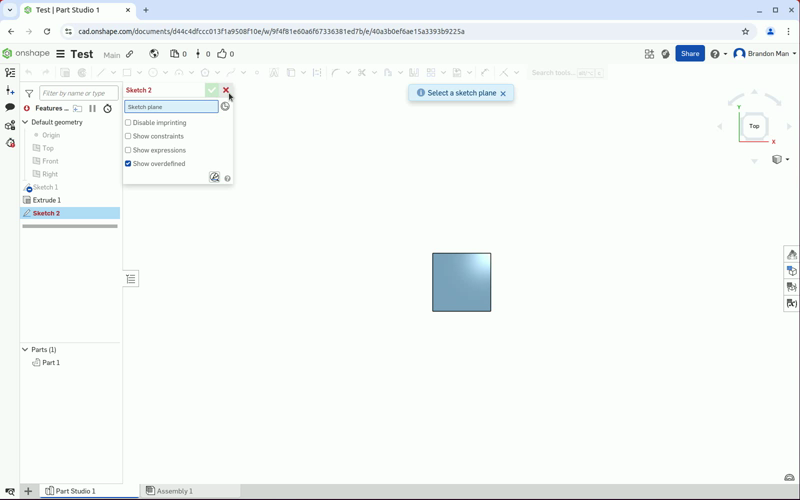
mouse_move(73, 150)
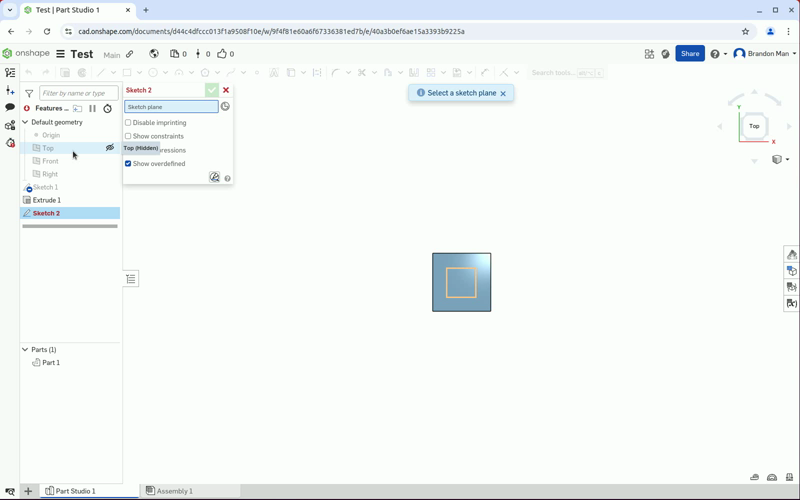
click(73, 150)
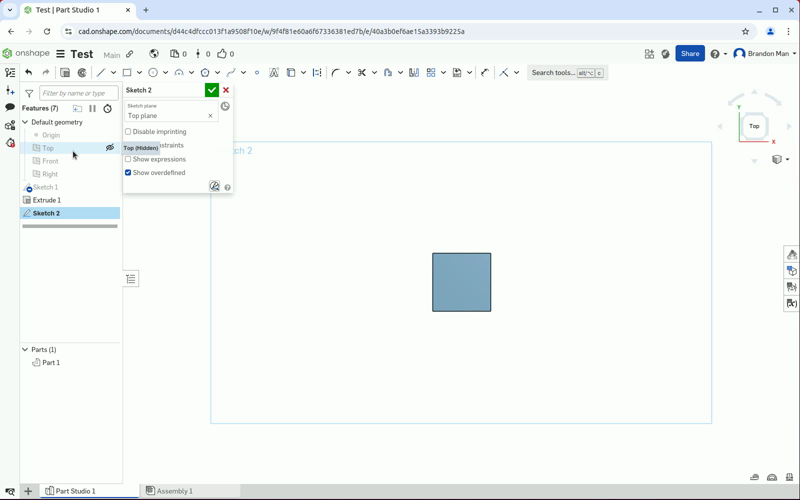
mouse_move(73, 352)
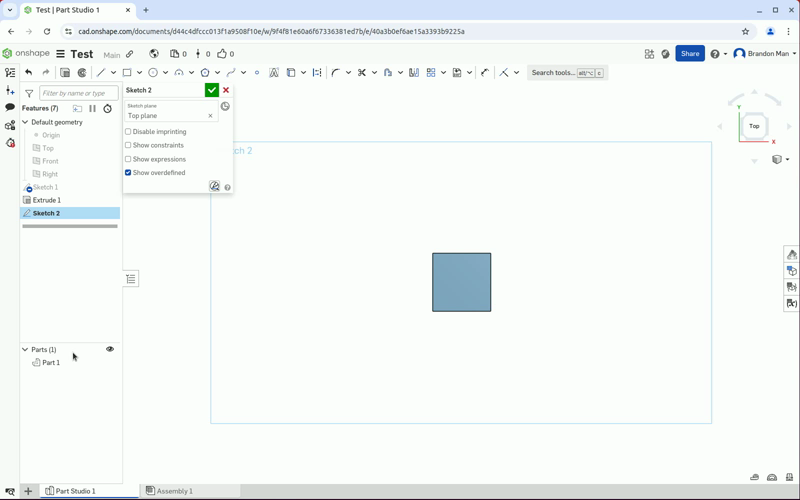
key(y)
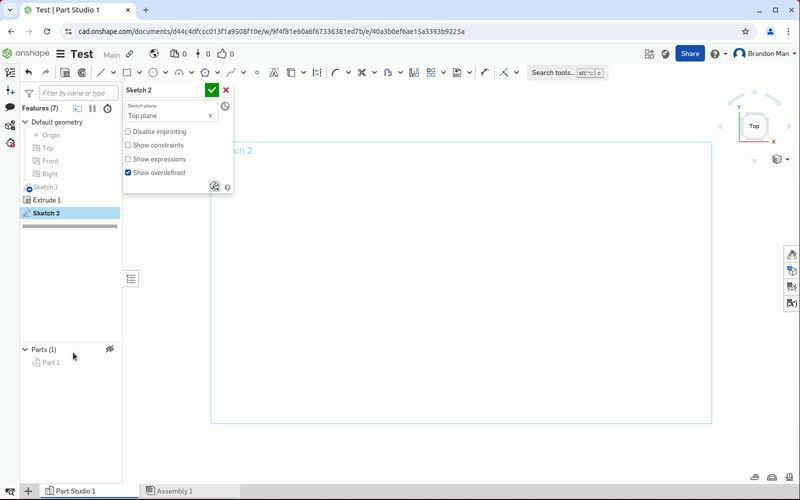
key(c)
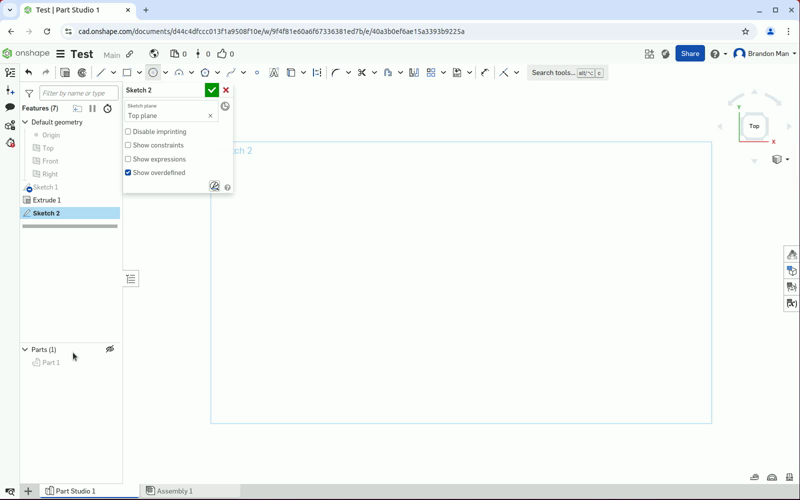
key_down(shift)
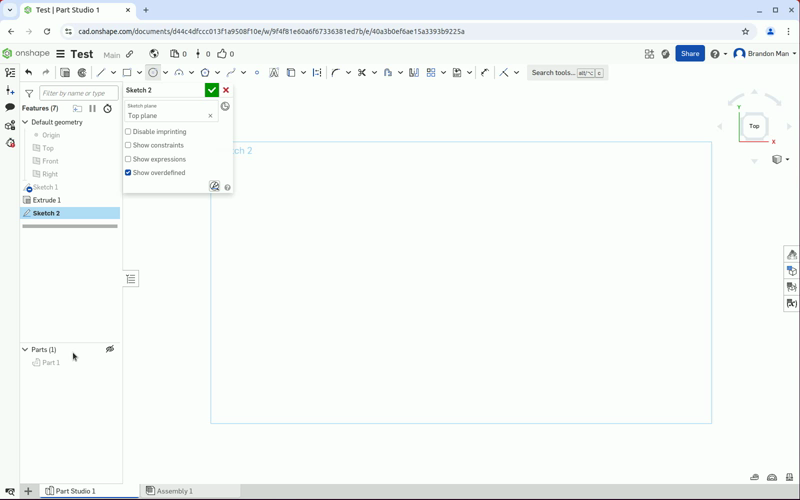
mouse_move(461, 282)
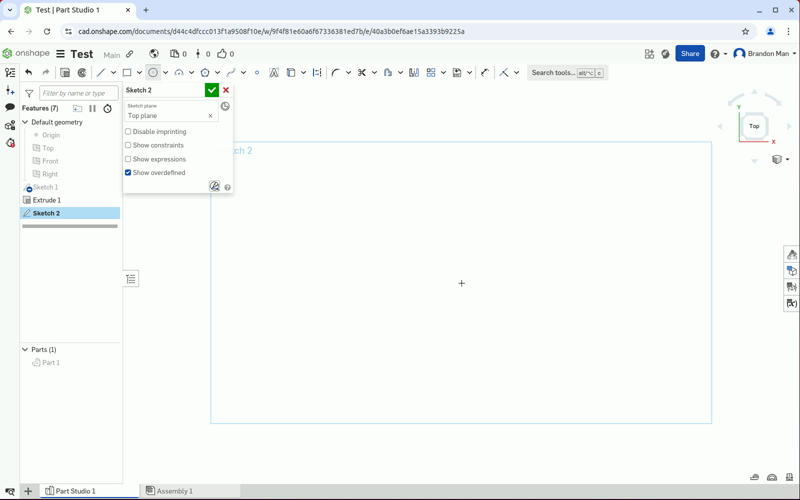
click(461, 282)
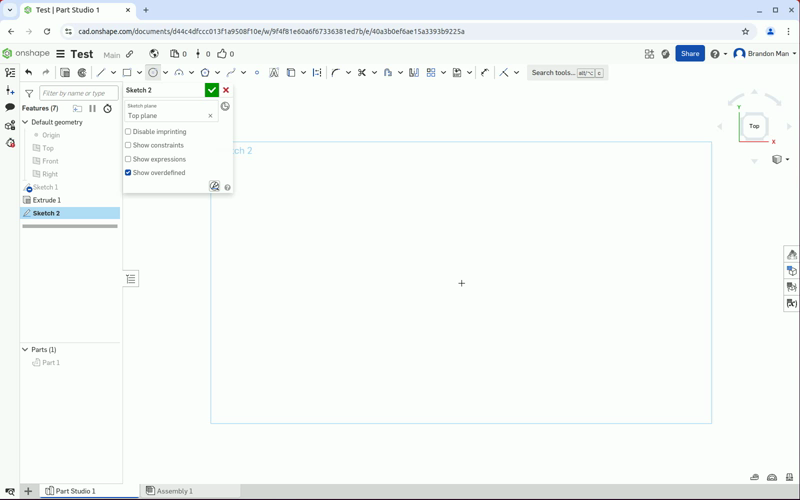
key_up(shift)
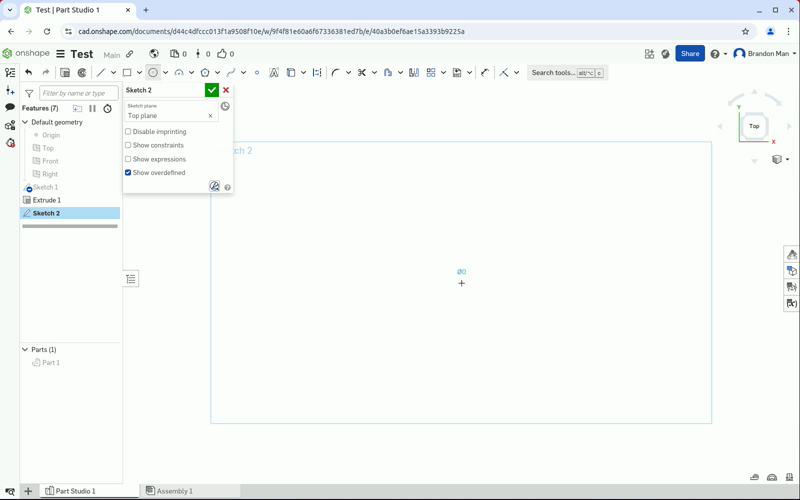
mouse_move(474, 282)
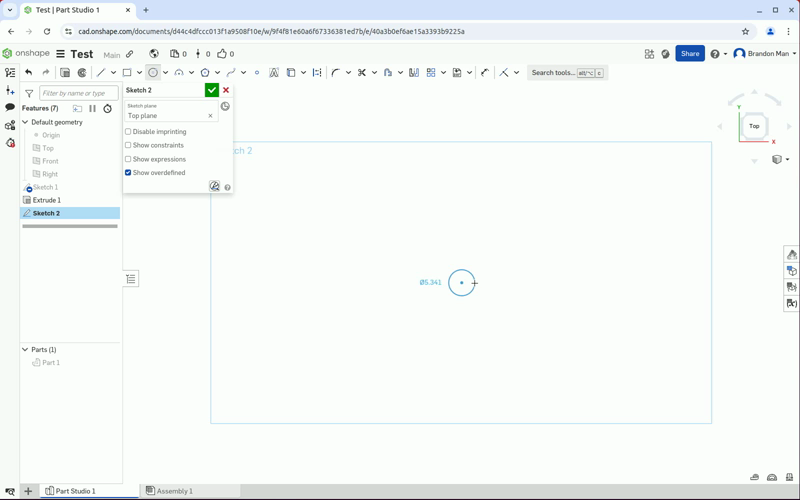
click(474, 282)
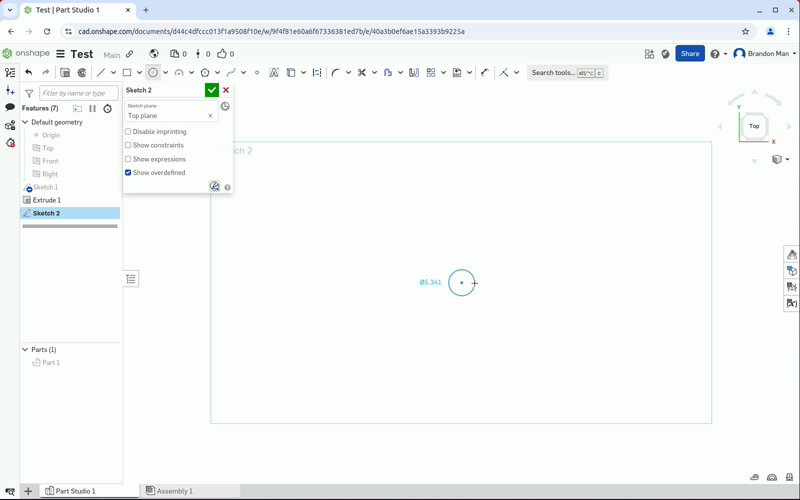
key(esc)
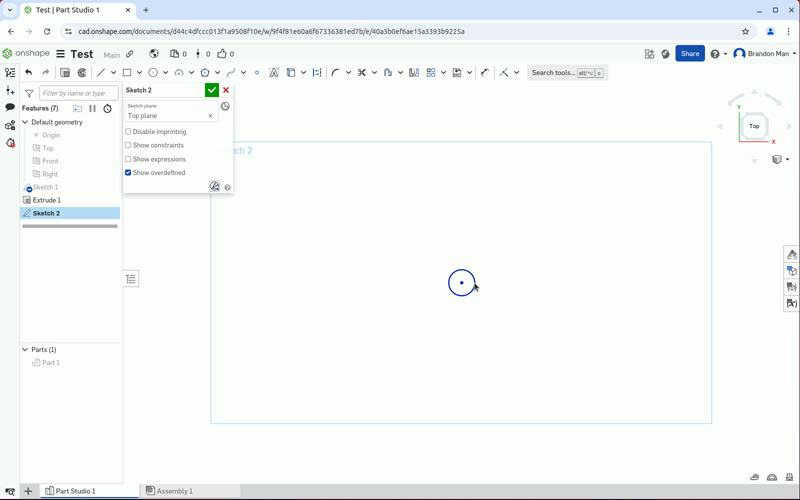
mouse_move(463, 289)
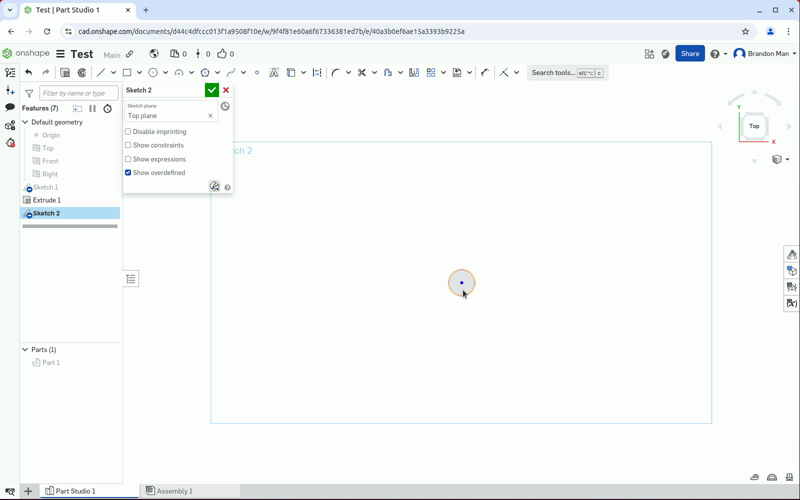
scroll(6)
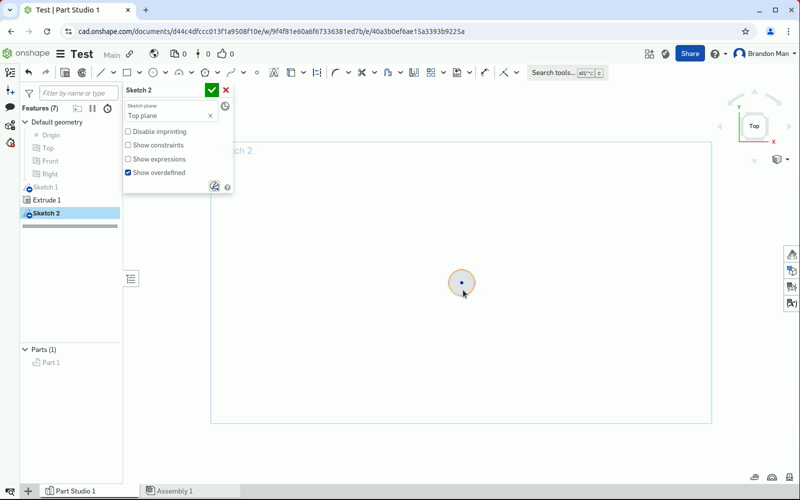
scroll(6)
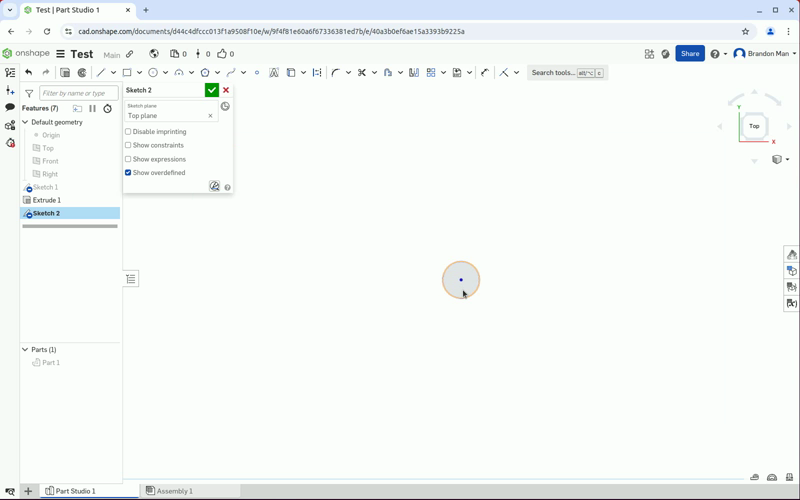
scroll(6)
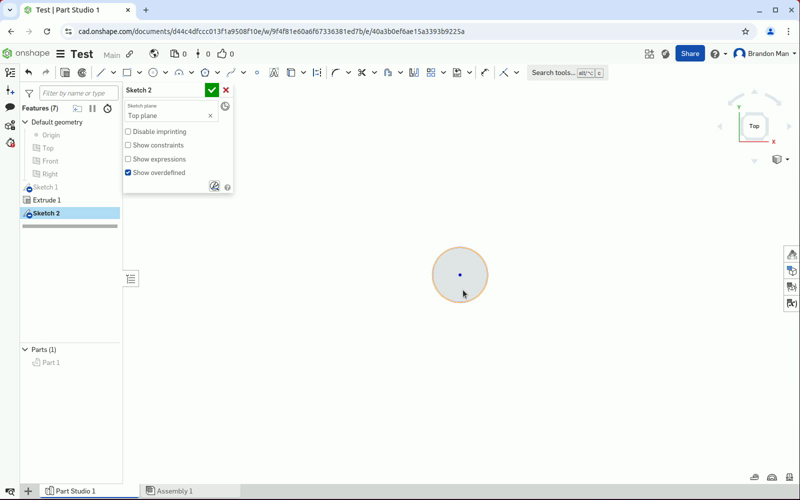
scroll(6)
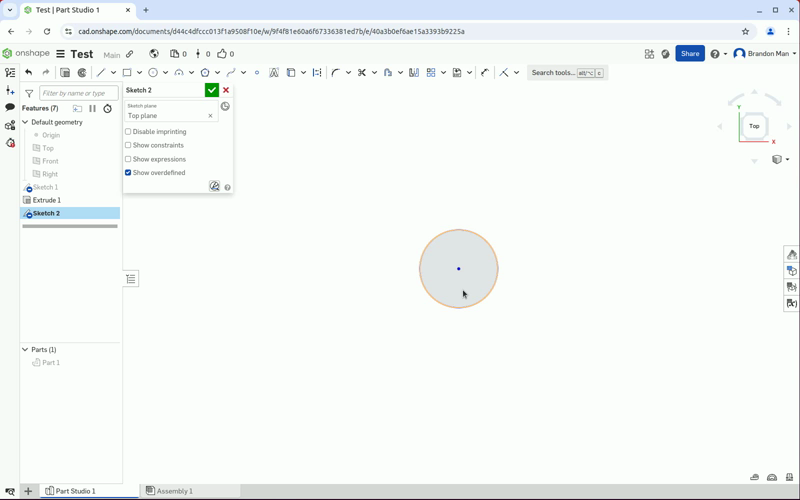
scroll(6)
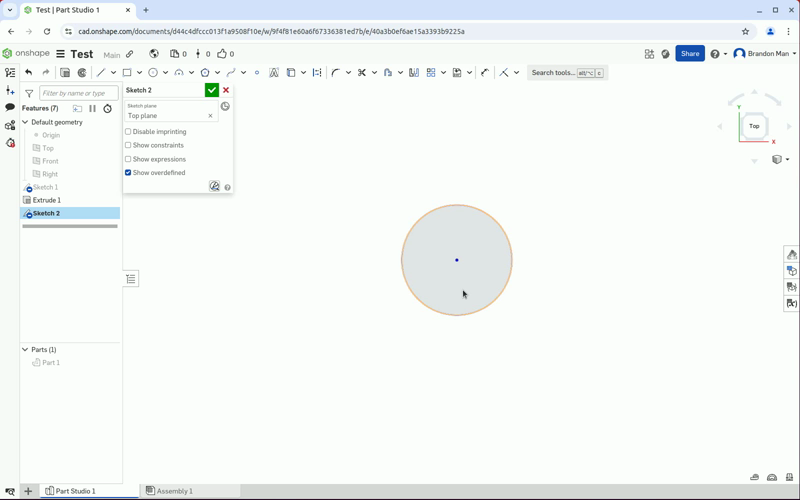
scroll(6)
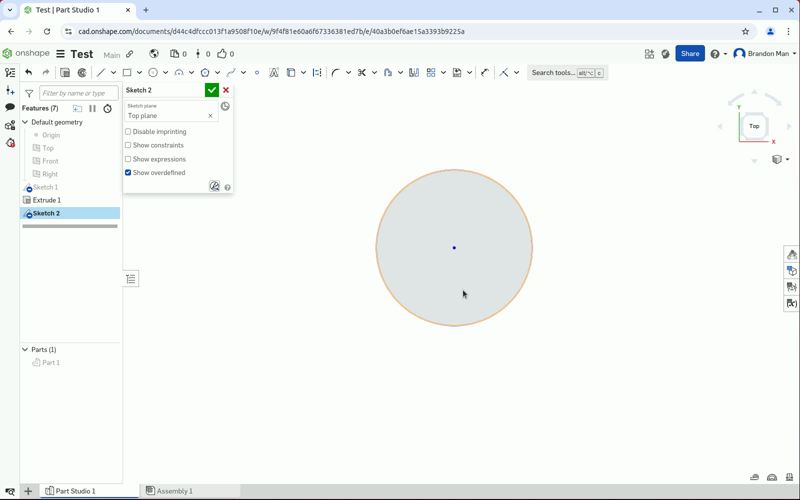
scroll(6)
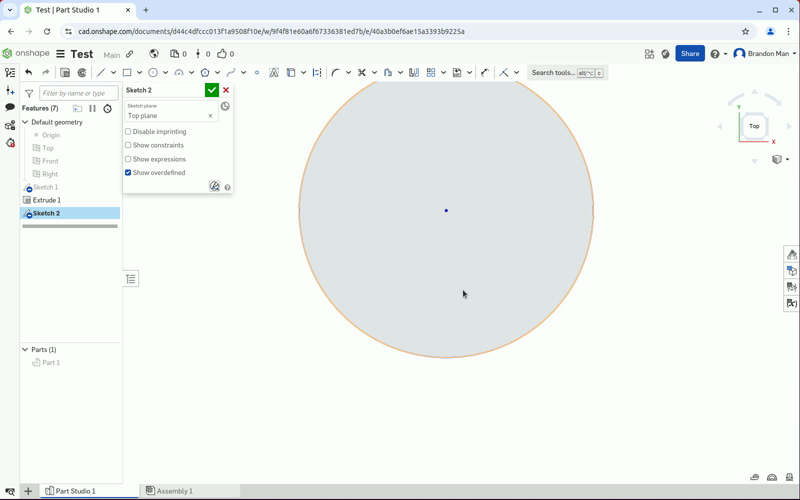
click(463, 289)
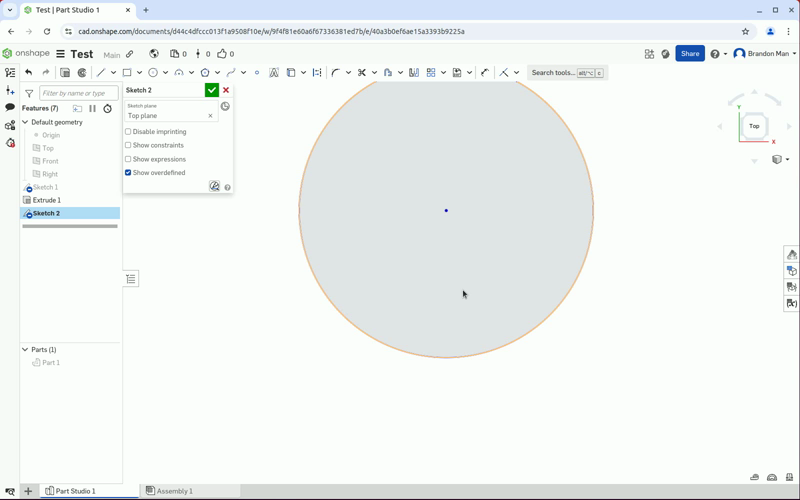
scroll(-6)
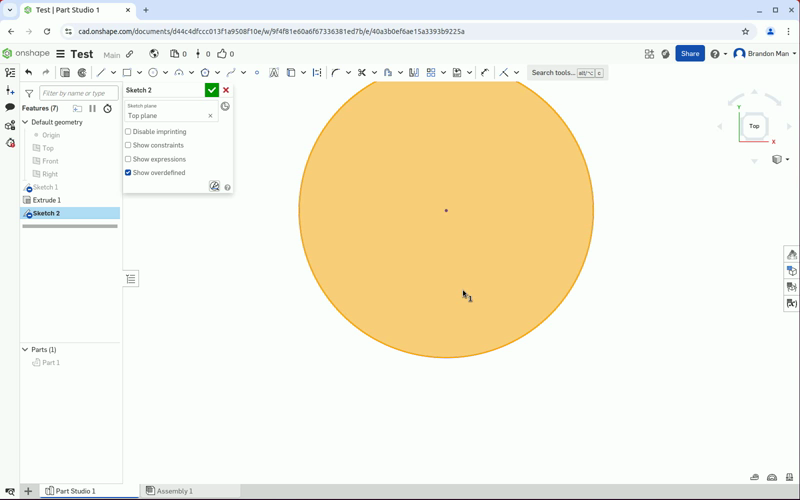
scroll(-6)
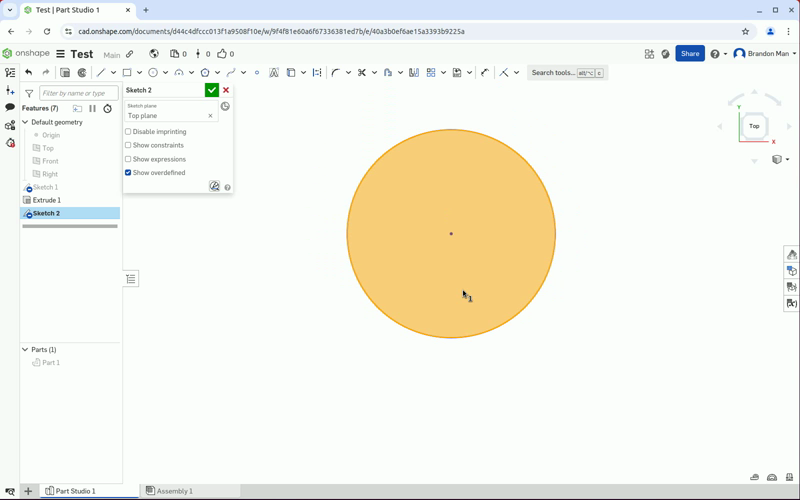
scroll(-6)
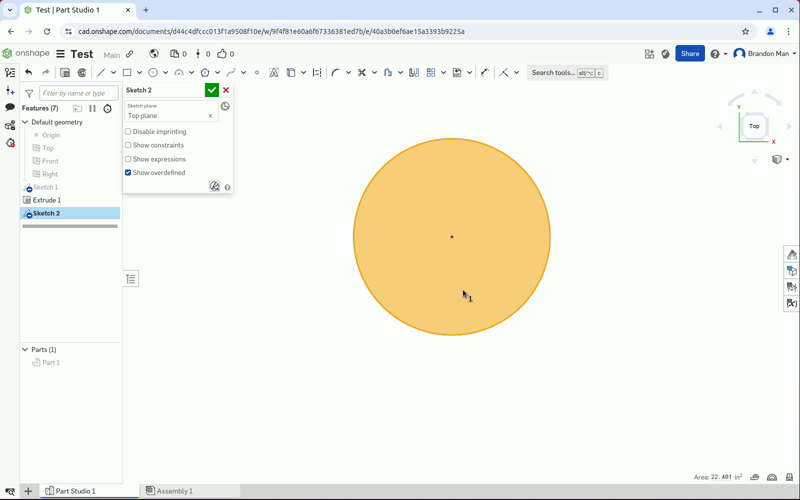
scroll(-6)
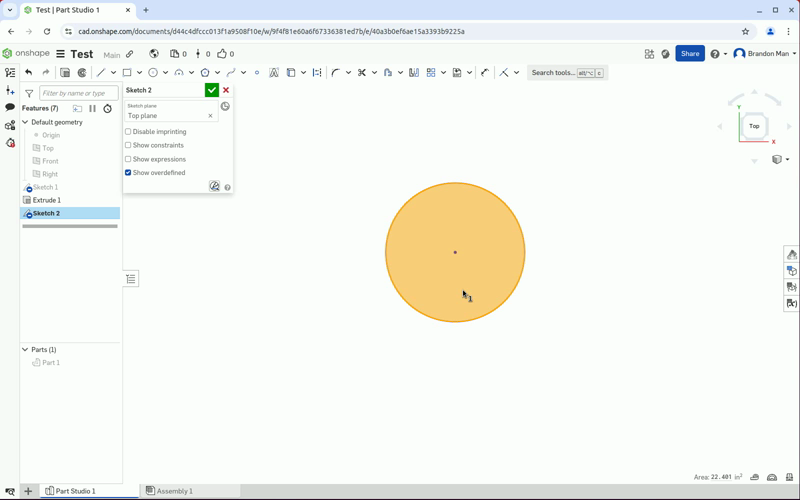
scroll(-6)
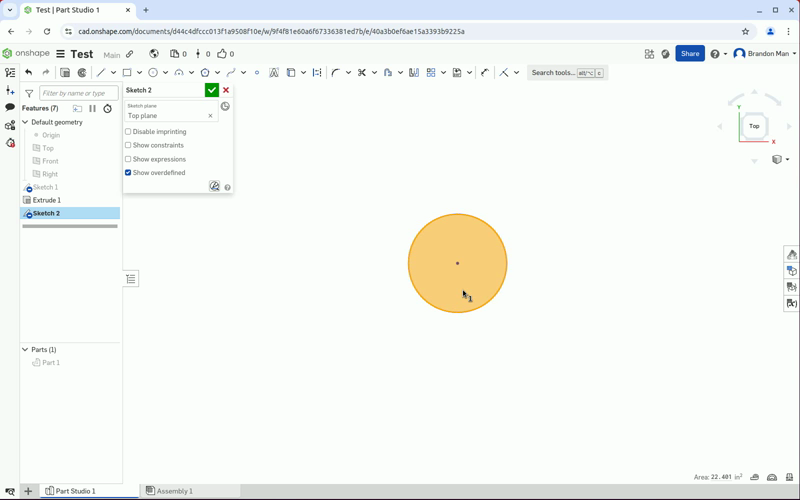
scroll(-6)
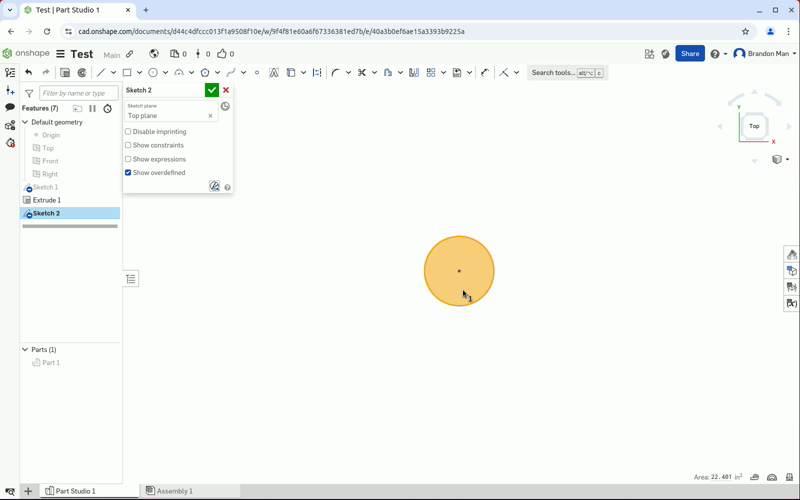
scroll(-6)
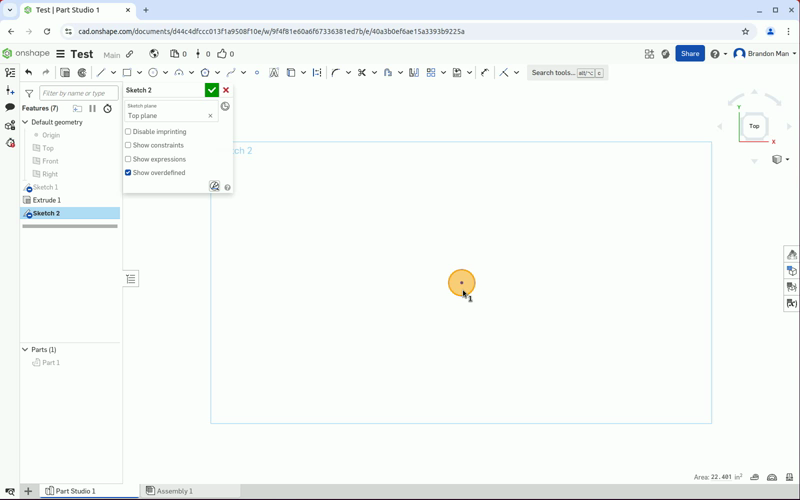
mouse_move(73, 352)
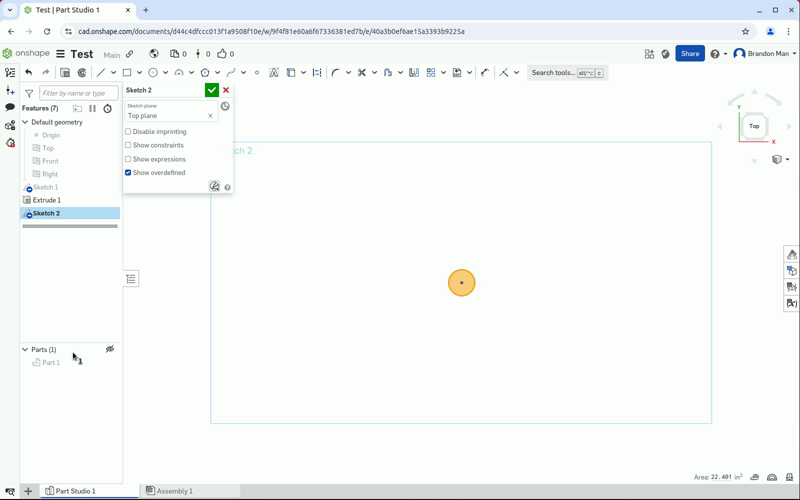
key(shift+y)
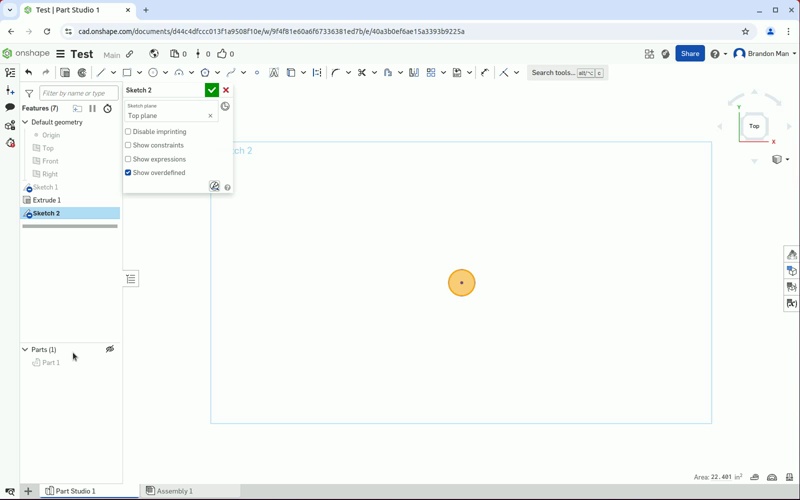
key(shift+e)
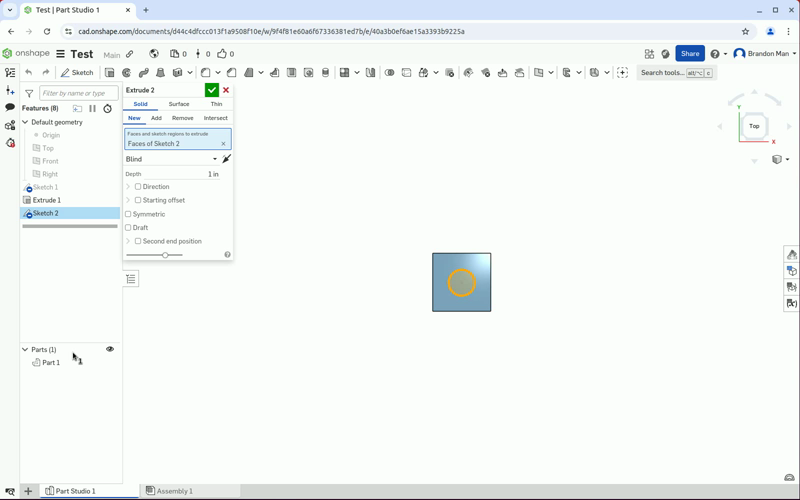
mouse_move(143, 106)
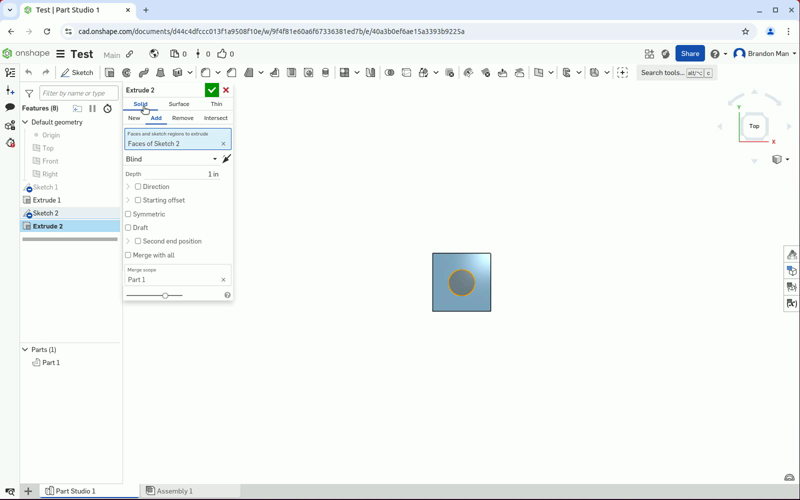
click(143, 106)
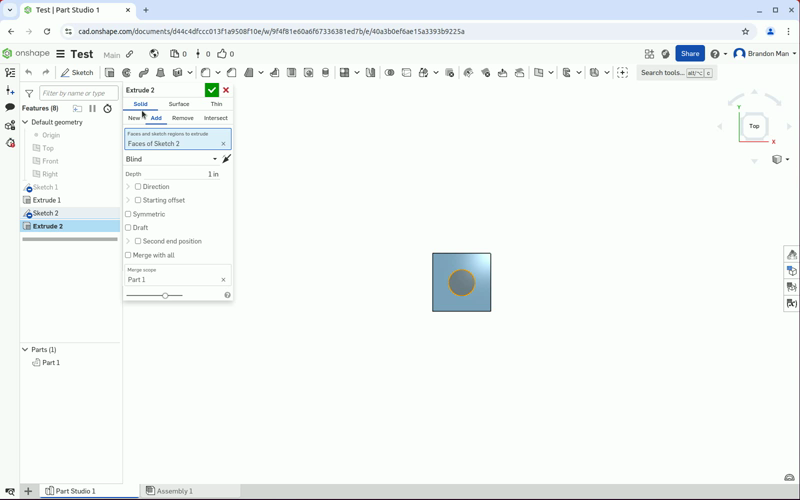
mouse_move(137, 120)
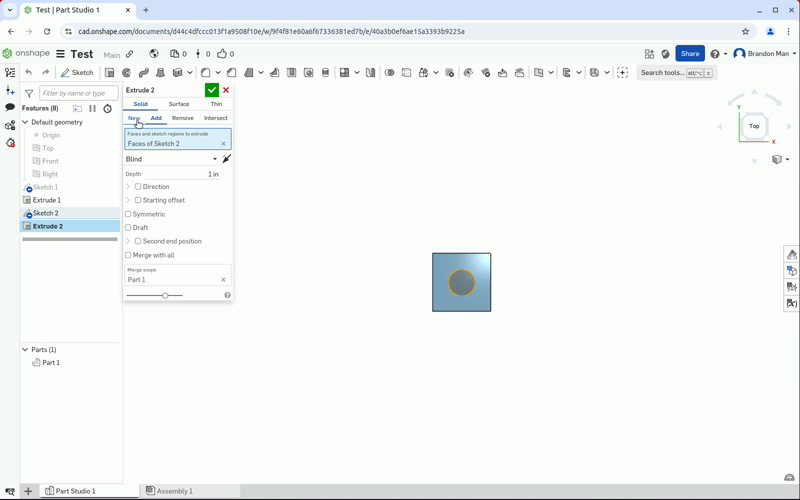
click(137, 120)
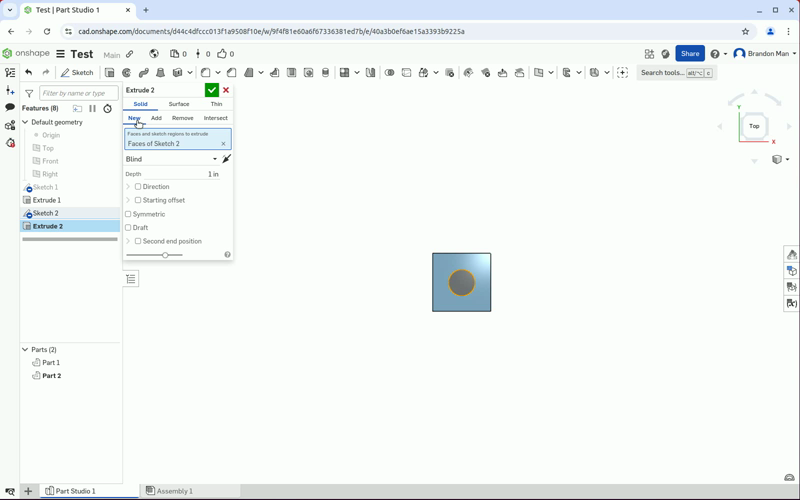
key(tab, 4)
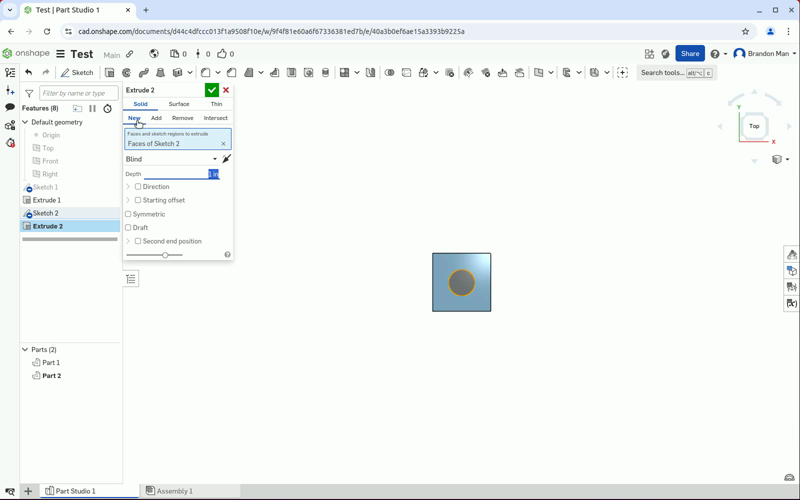
text(-23.108)
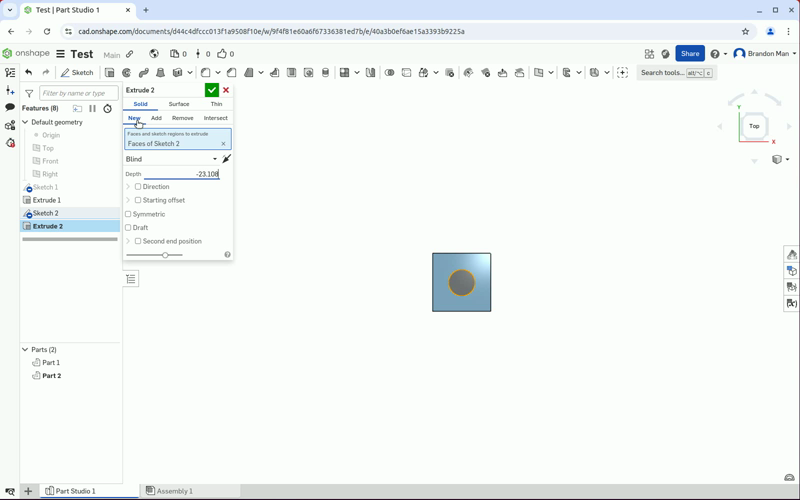
key(enter)
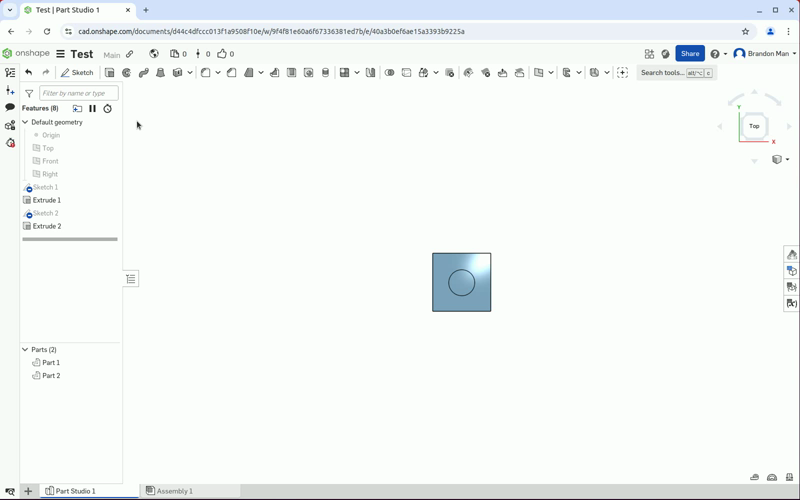
key(shift+h)
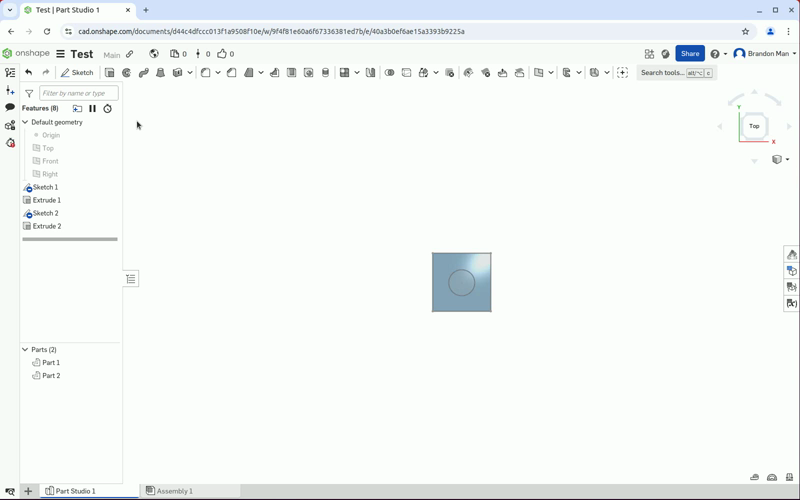
key(shift+h)
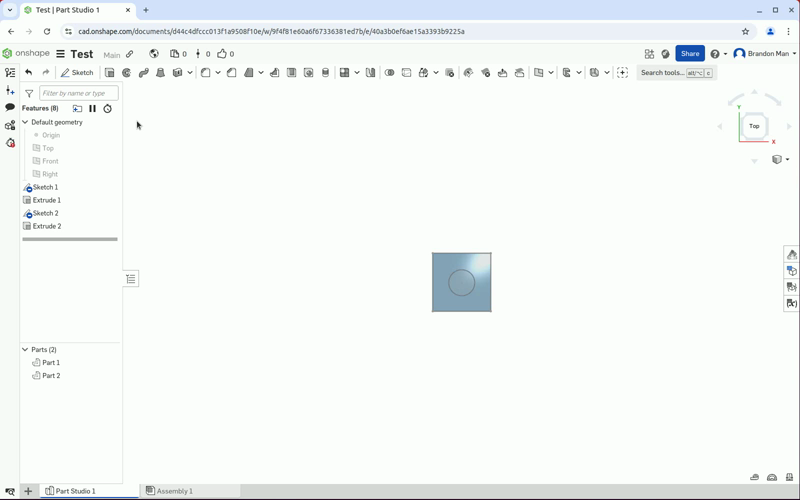
key(shift+7)
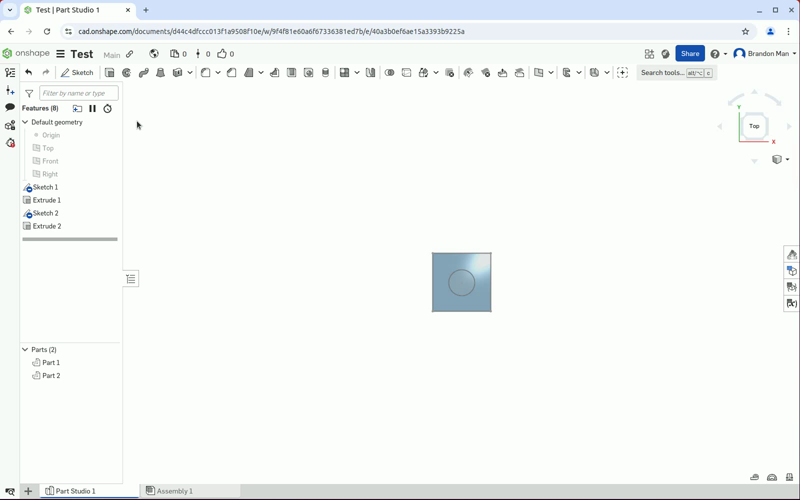
key(up, 3)
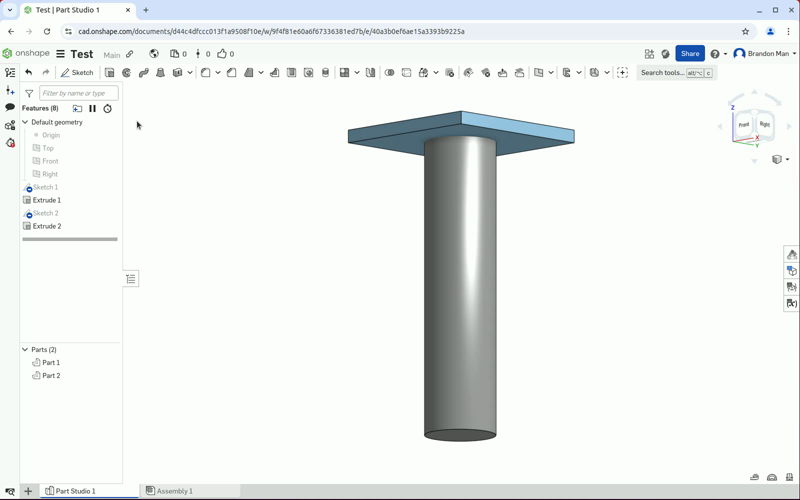
key(left, 3)
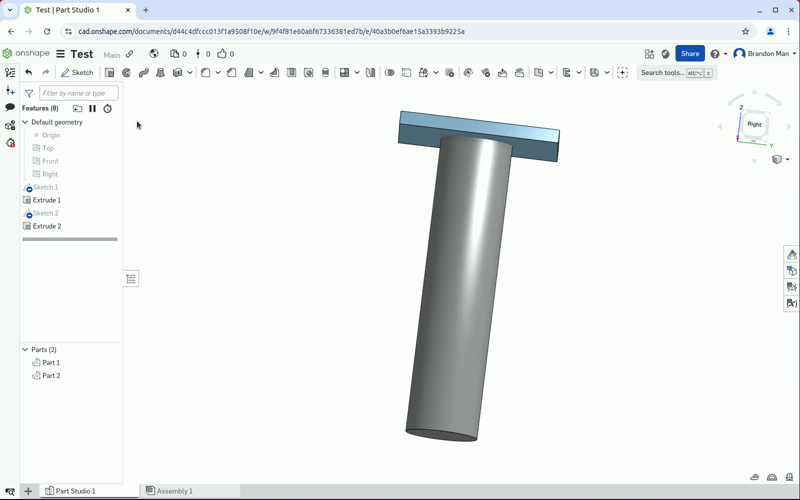
key(right, 3)
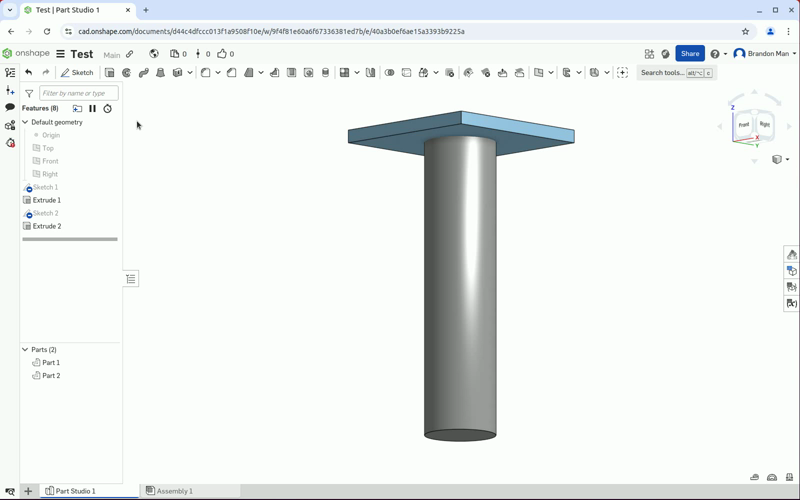
key(down, 3)
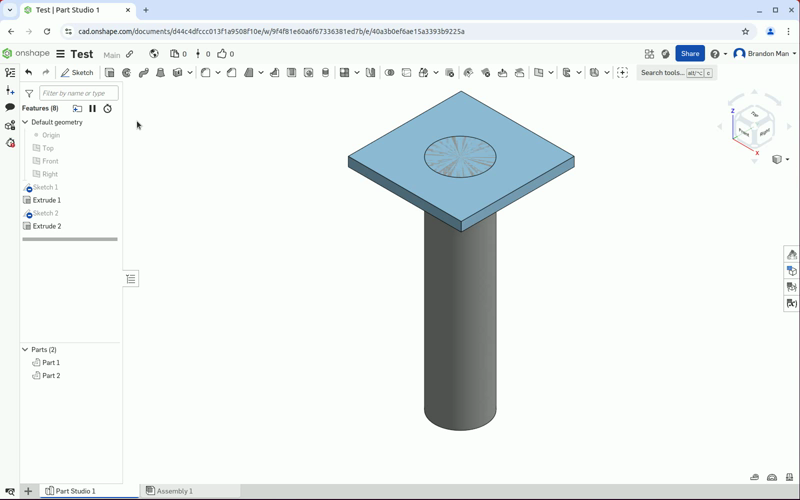
mouse_move(73, 189)
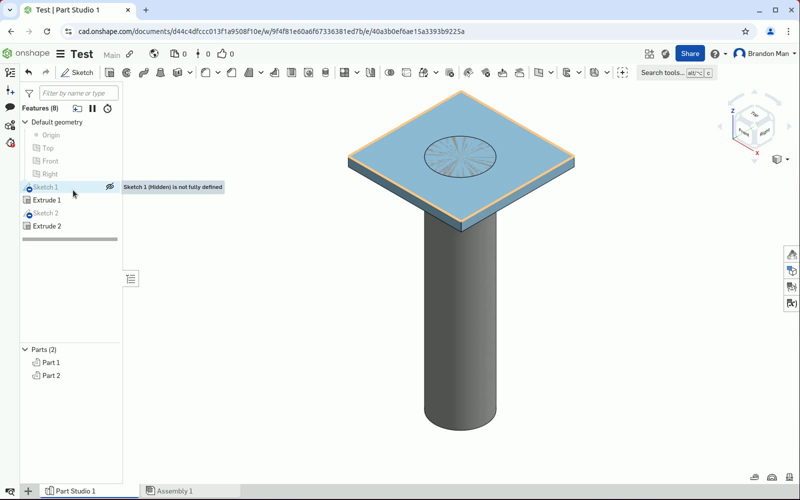
click(73, 189)